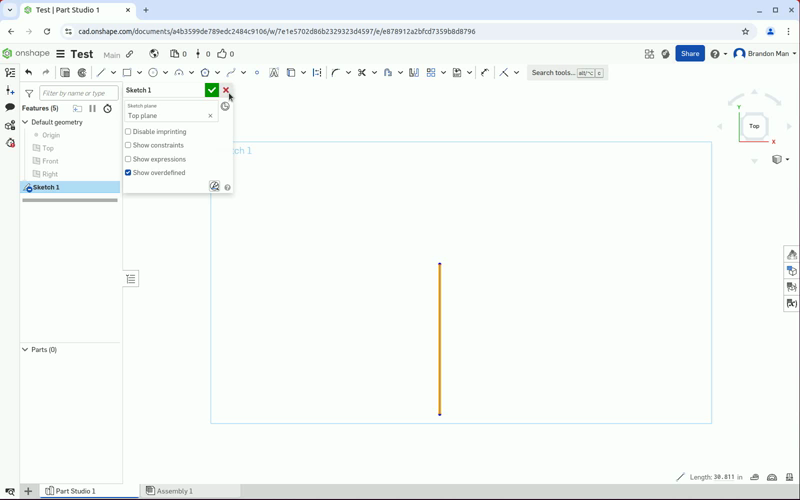
key(shift+h)
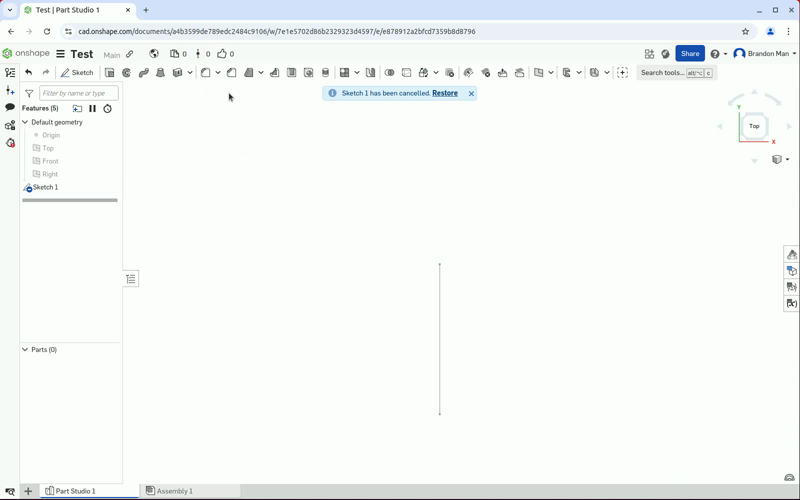
key(shift+s)
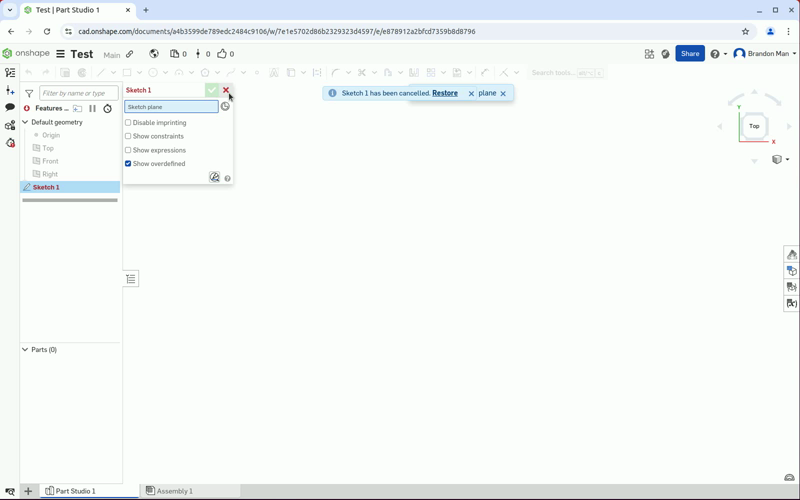
mouse_move(73, 150)
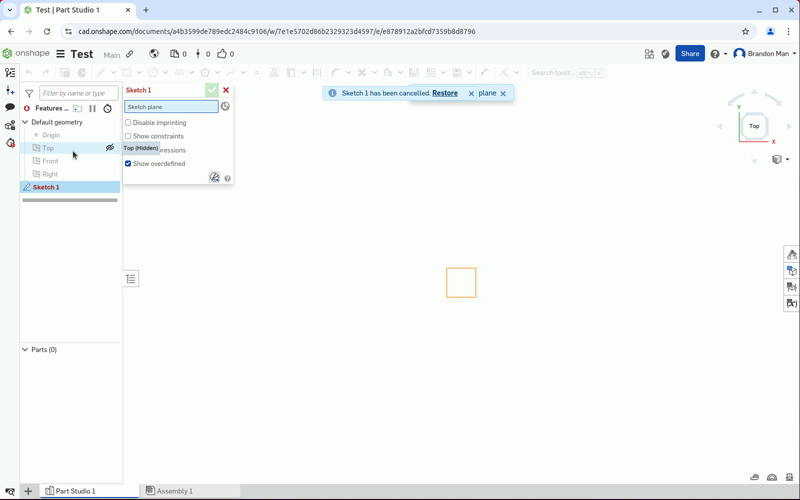
click(73, 150)
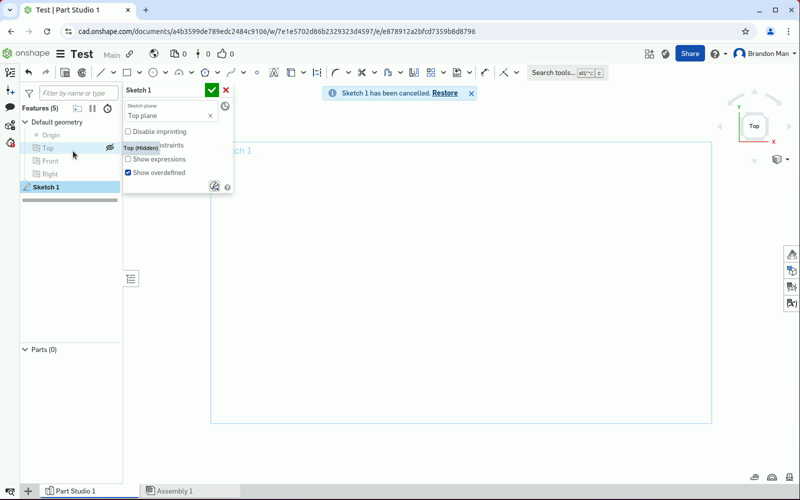
mouse_move(73, 352)
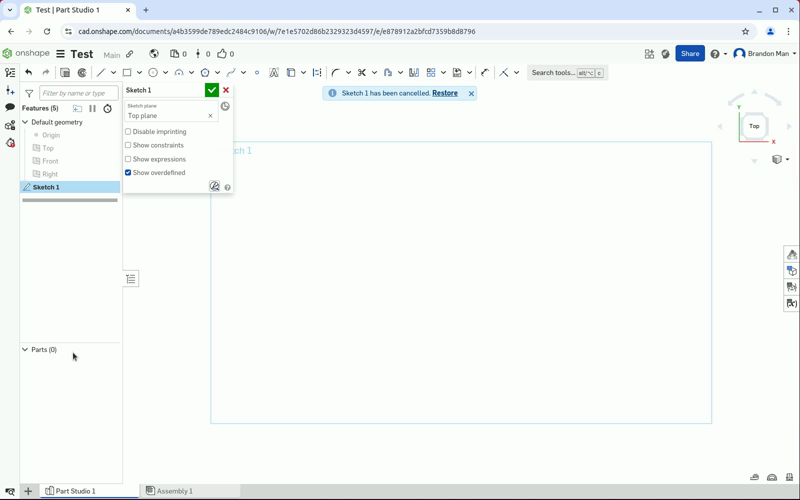
key(y)
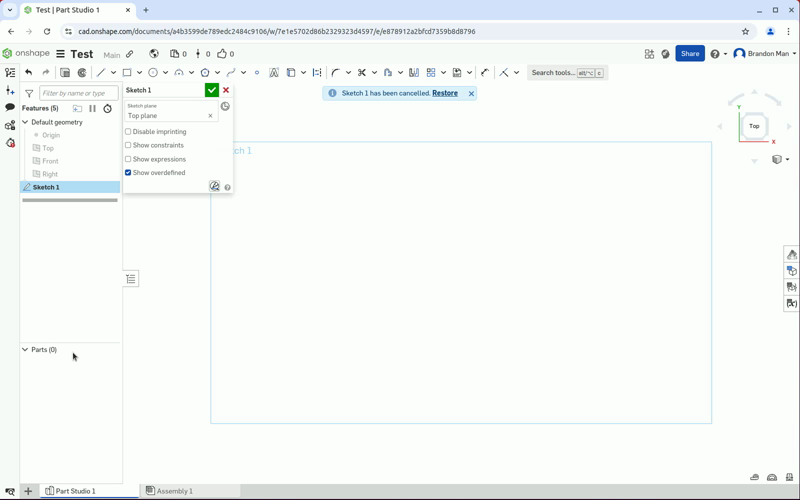
key(l)
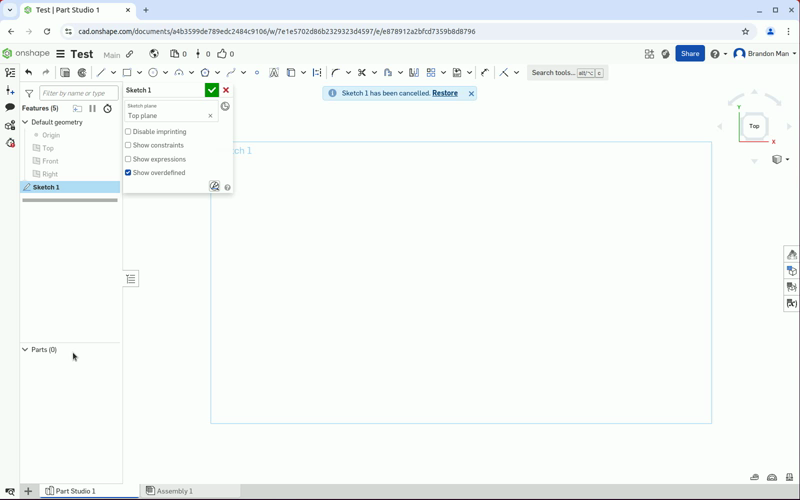
key_down(shift)
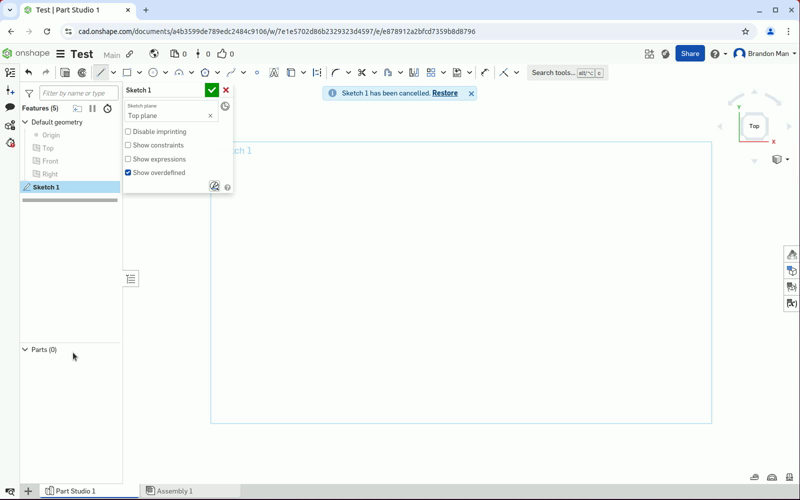
mouse_move(411, 393)
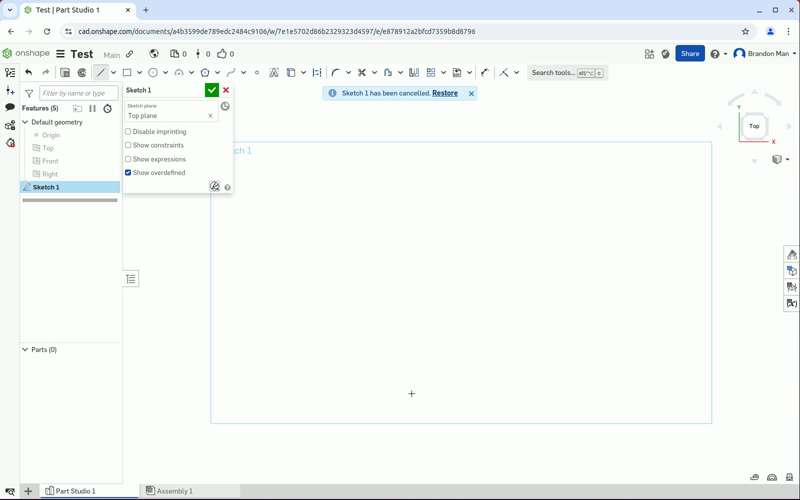
click(411, 393)
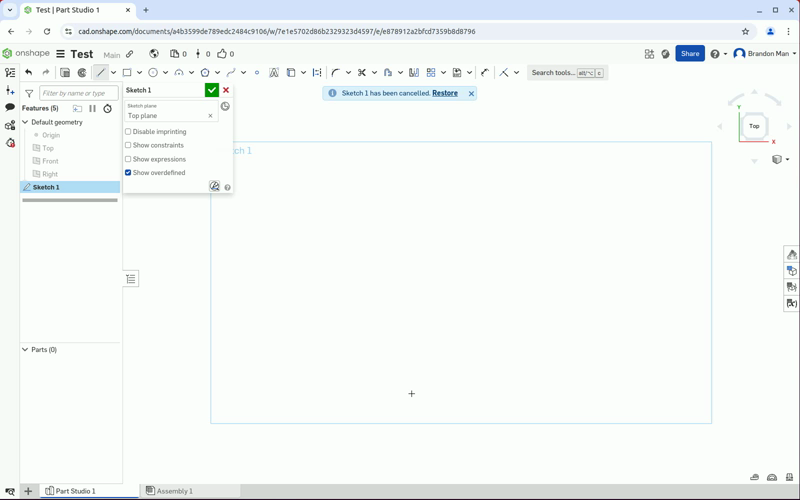
key_up(shift)
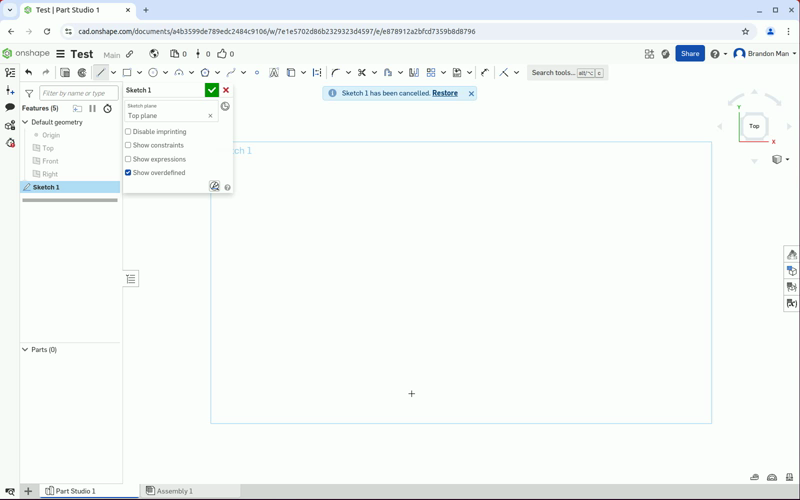
key_down(shift)
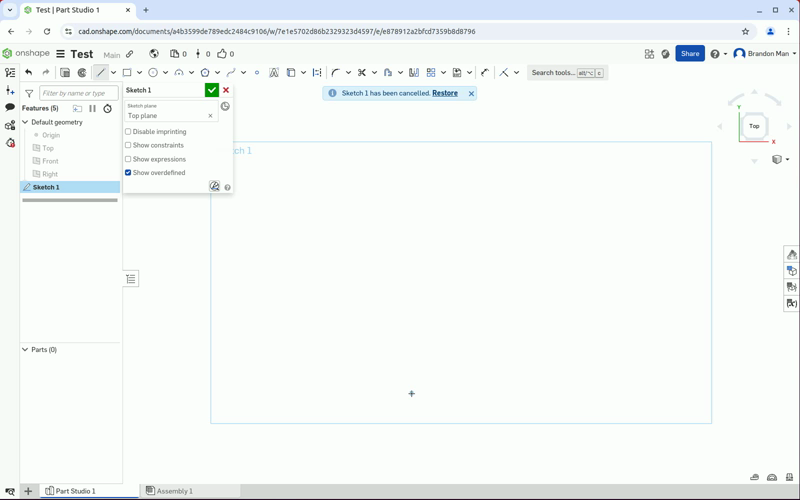
mouse_move(573, 393)
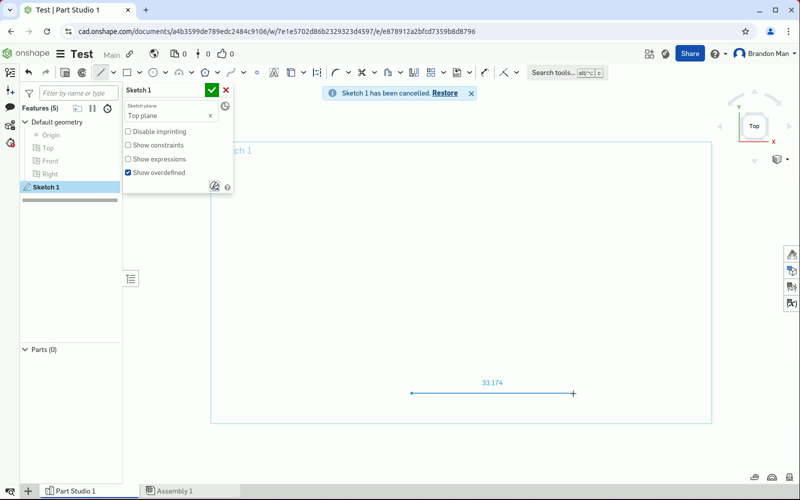
click(573, 393)
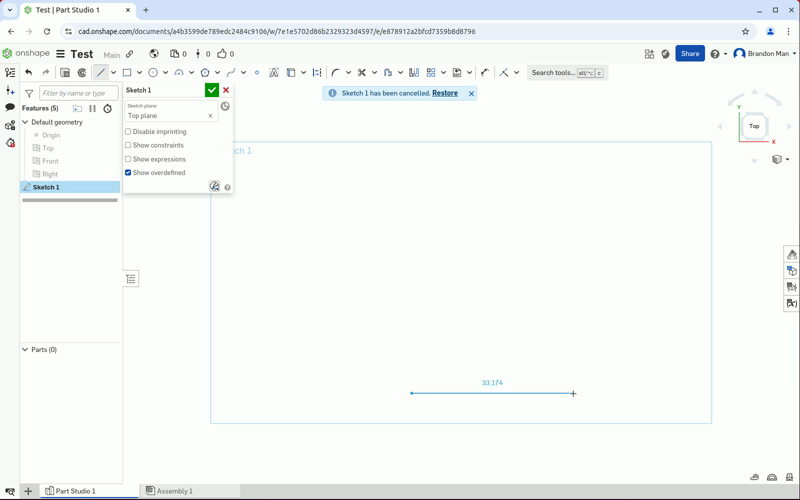
key_up(shift)
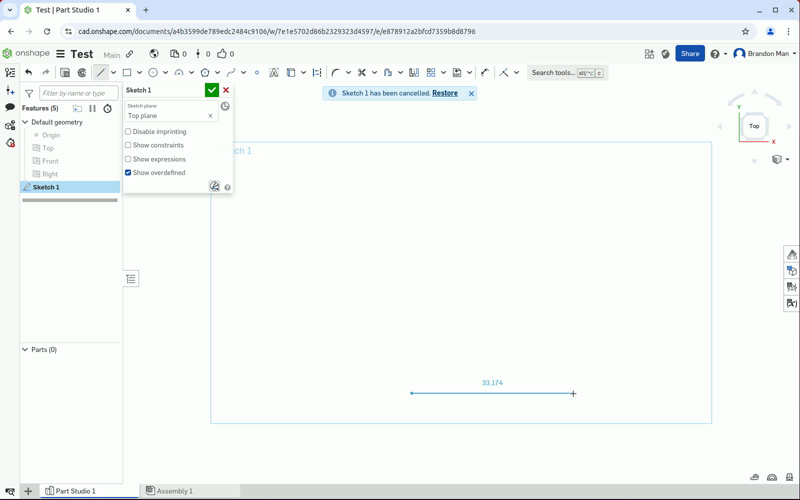
key_down(shift)
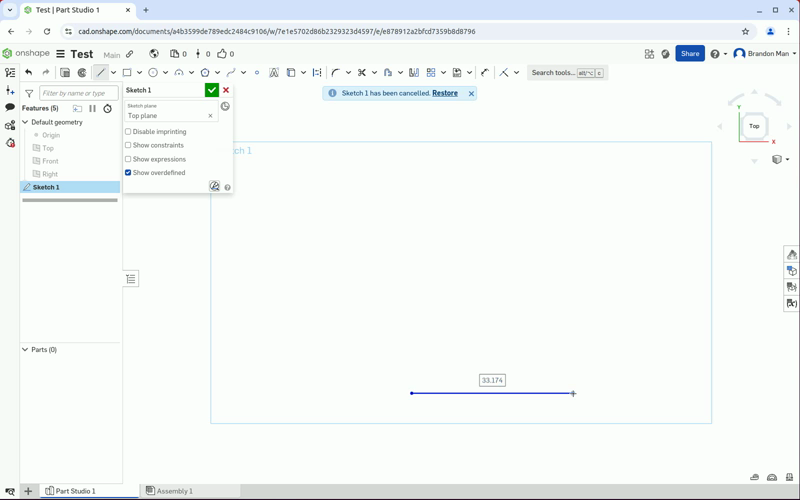
mouse_move(573, 173)
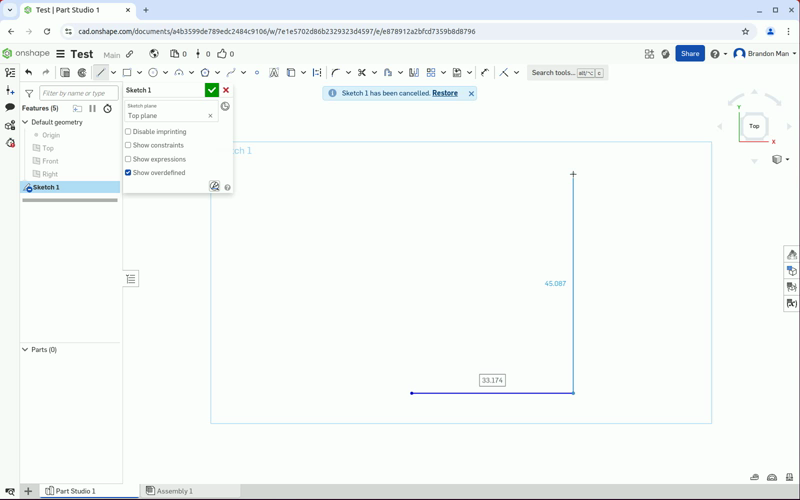
click(573, 173)
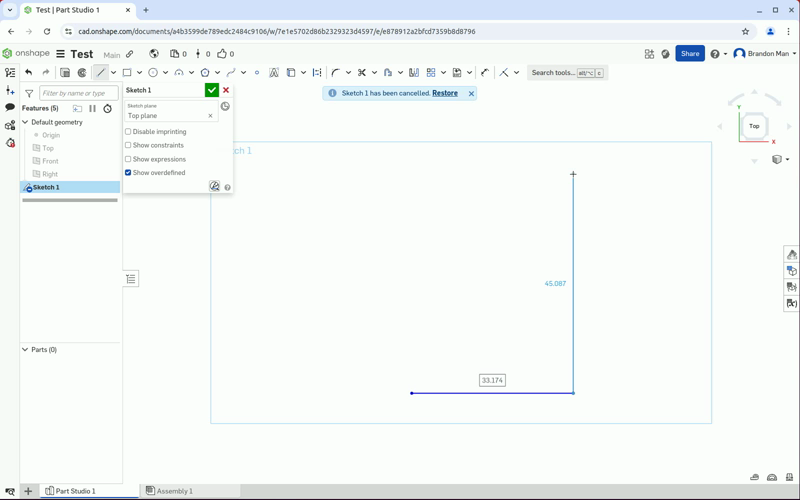
key_up(shift)
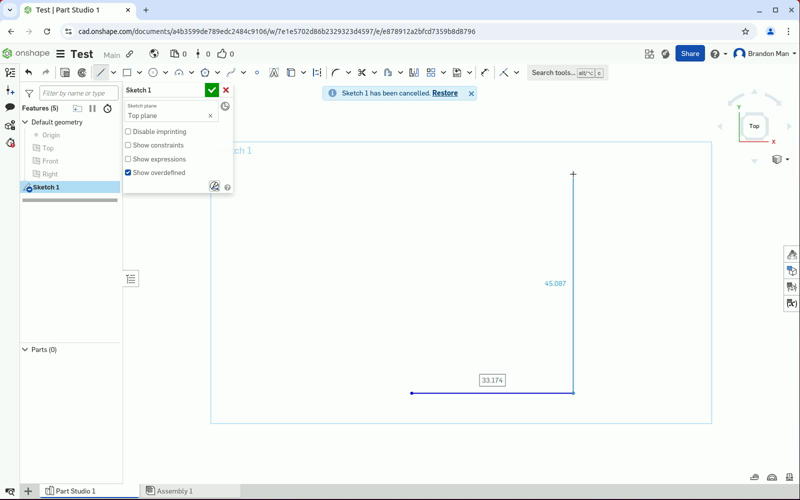
key_down(shift)
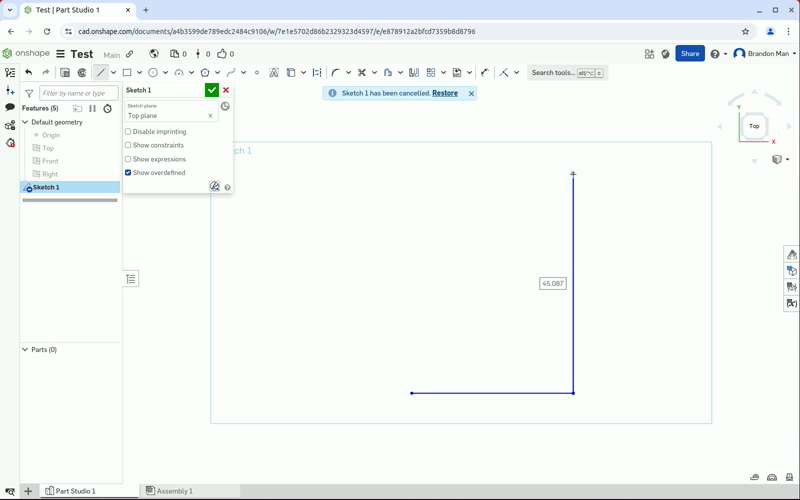
mouse_move(411, 173)
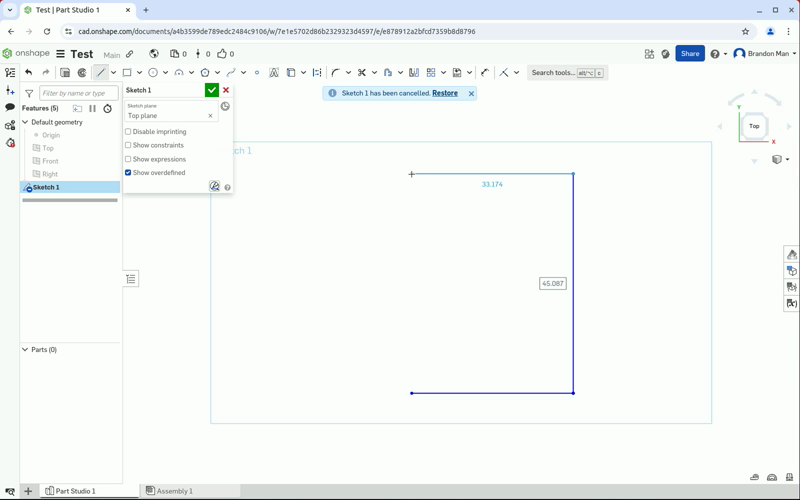
click(411, 173)
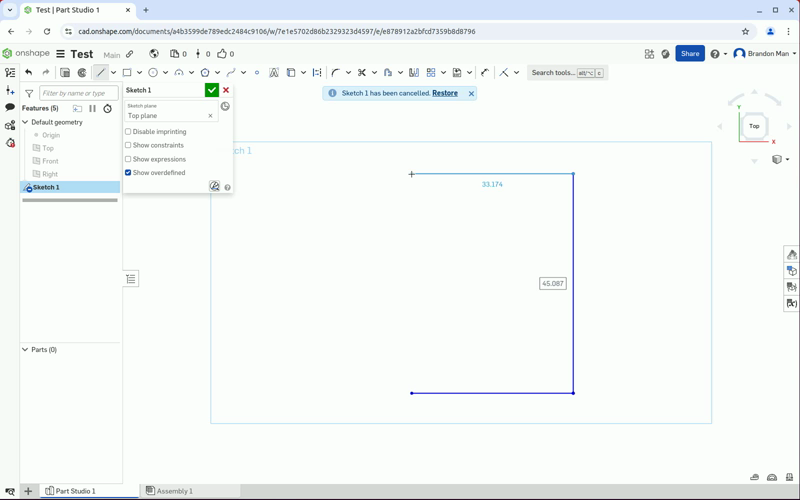
key_up(shift)
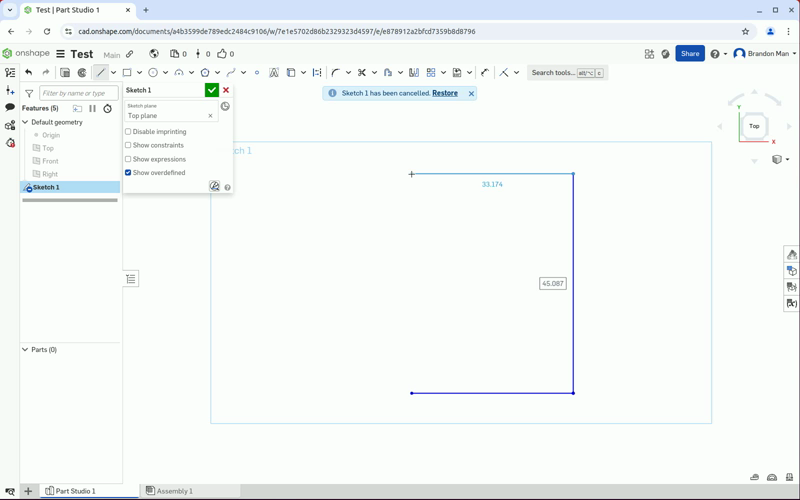
key_down(shift)
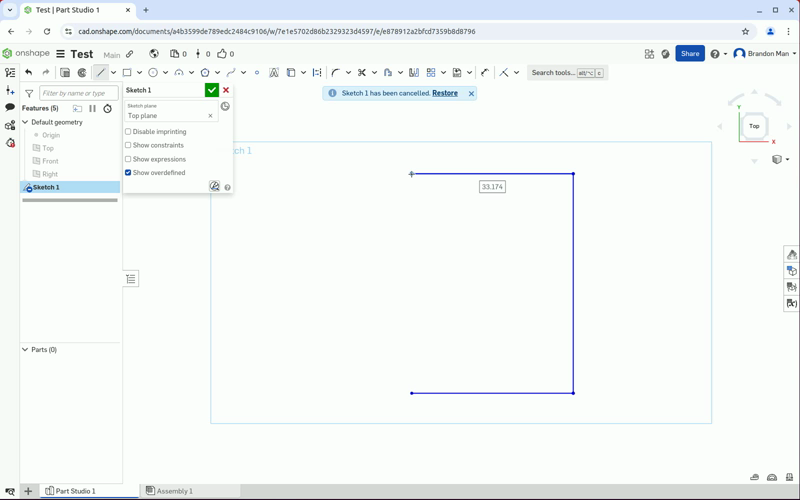
mouse_move(411, 393)
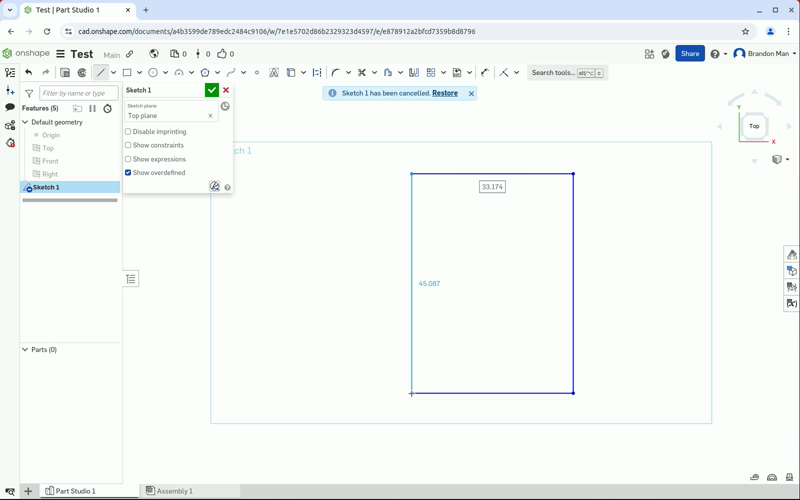
key_up(shift)
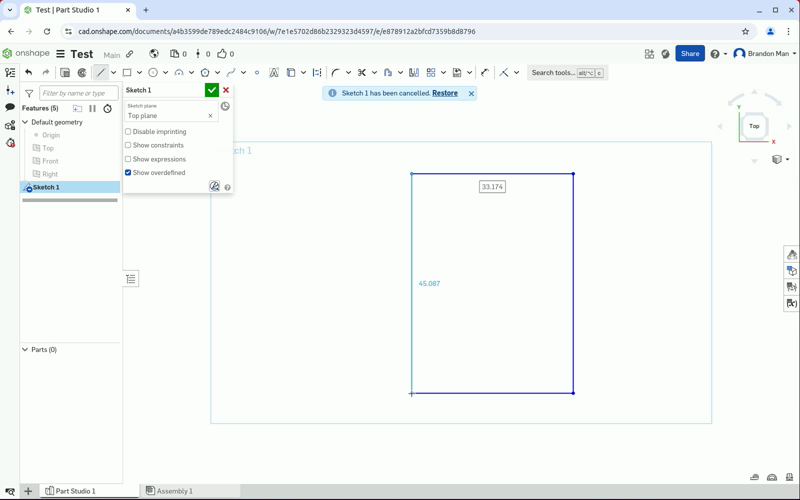
click(411, 393)
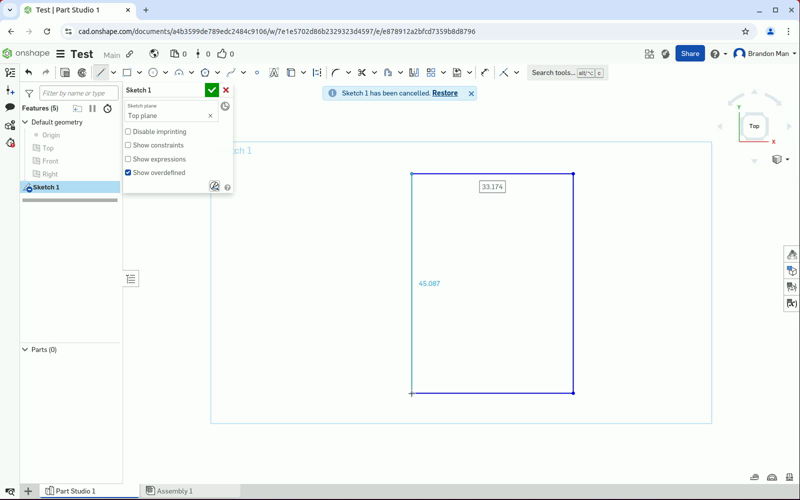
key(esc)
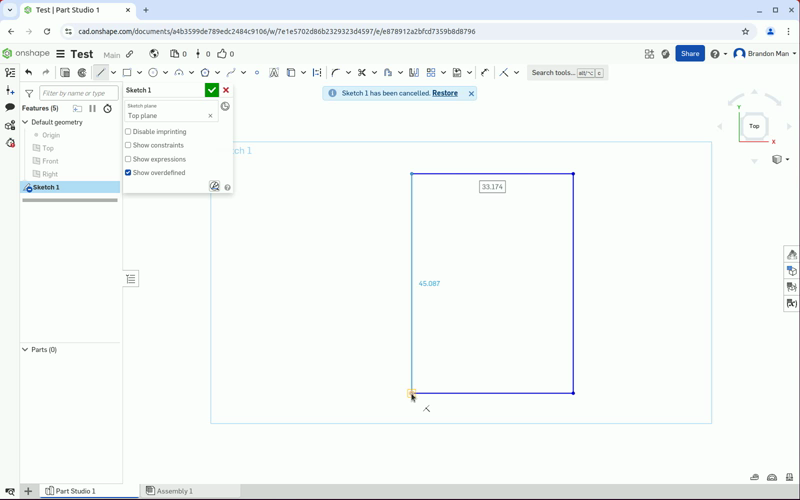
mouse_move(469, 359)
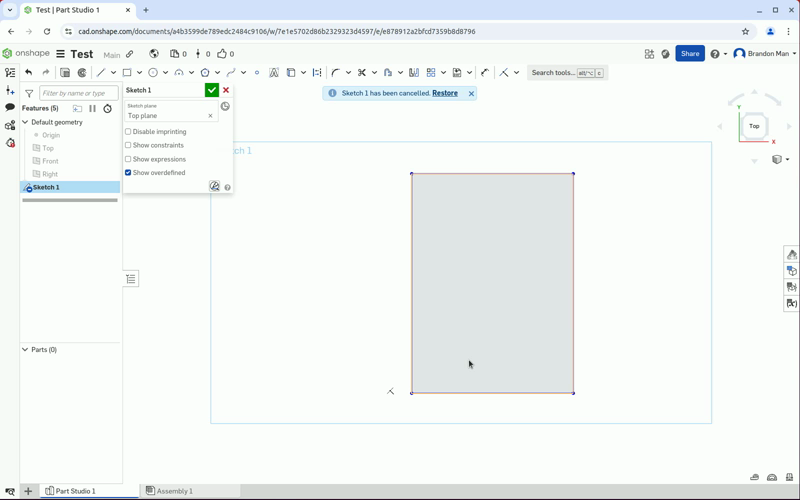
click(469, 359)
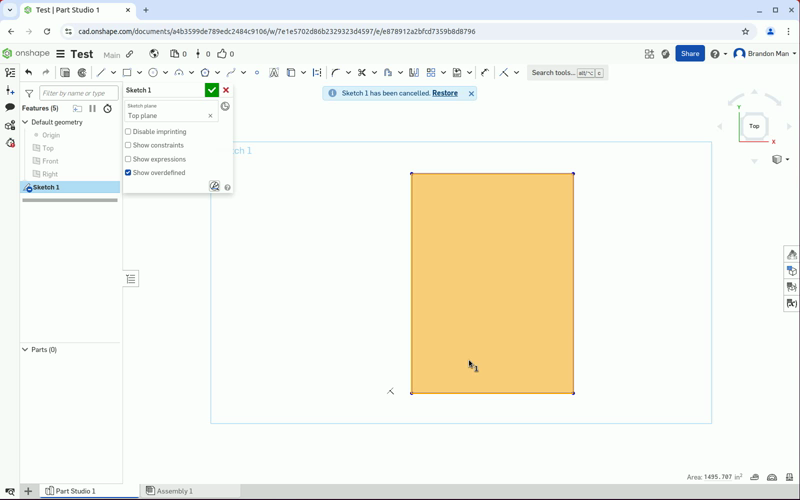
mouse_move(73, 352)
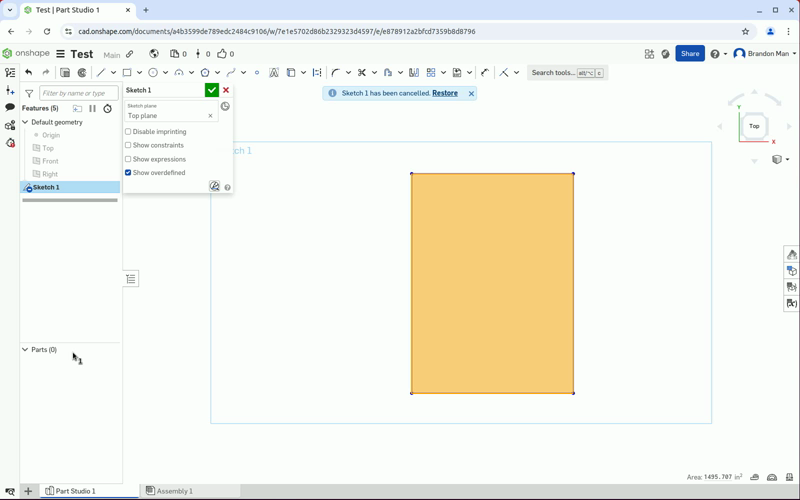
key(shift+y)
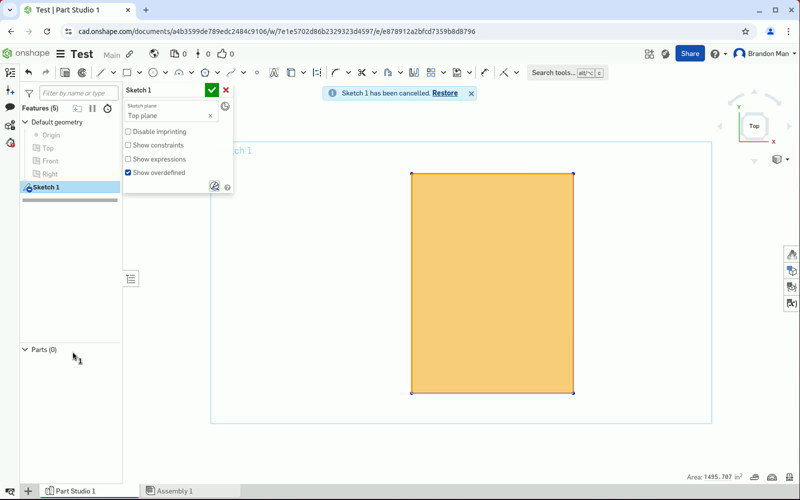
key(shift+e)
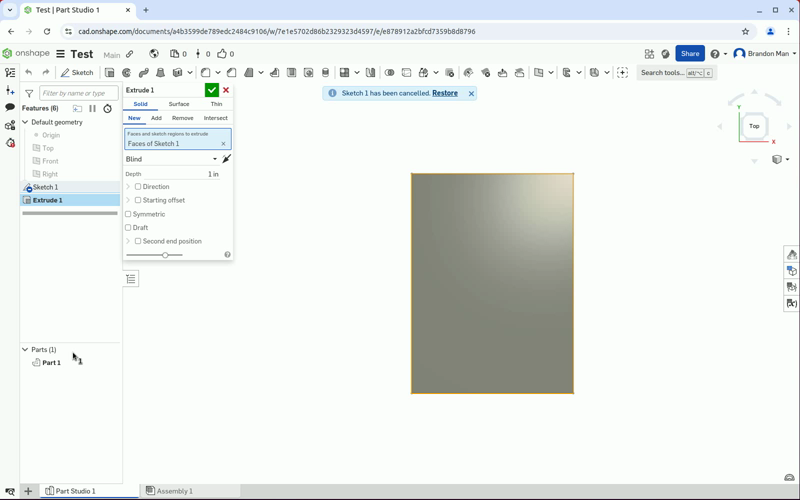
mouse_move(143, 106)
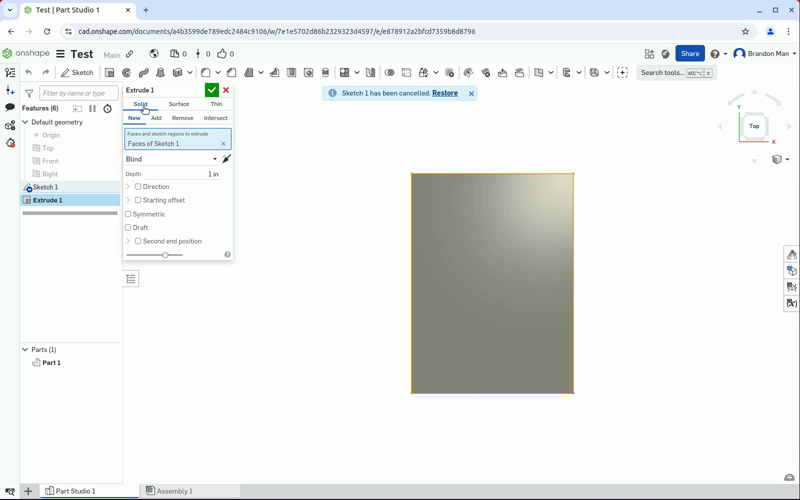
click(143, 106)
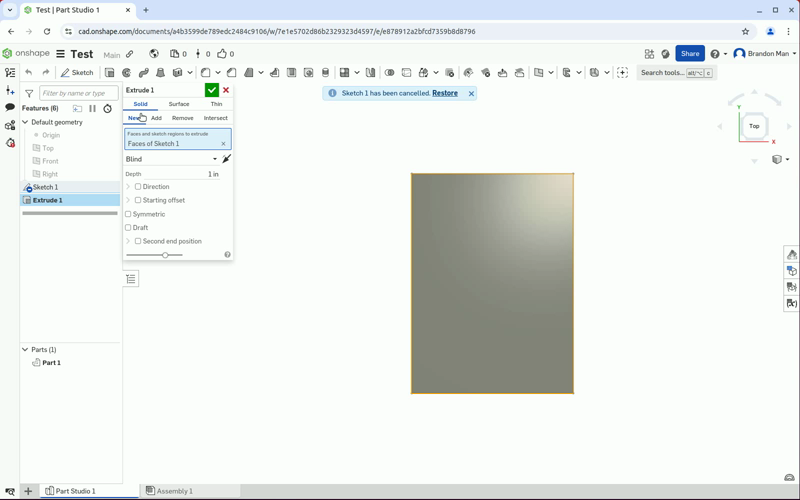
mouse_move(137, 120)
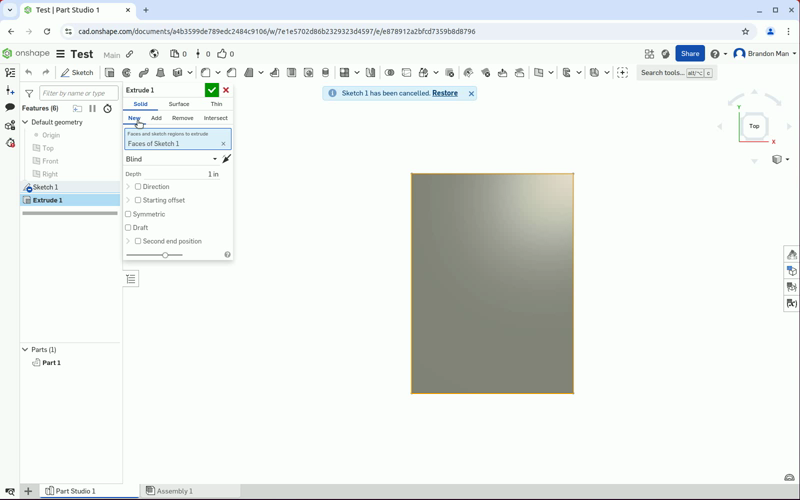
click(137, 120)
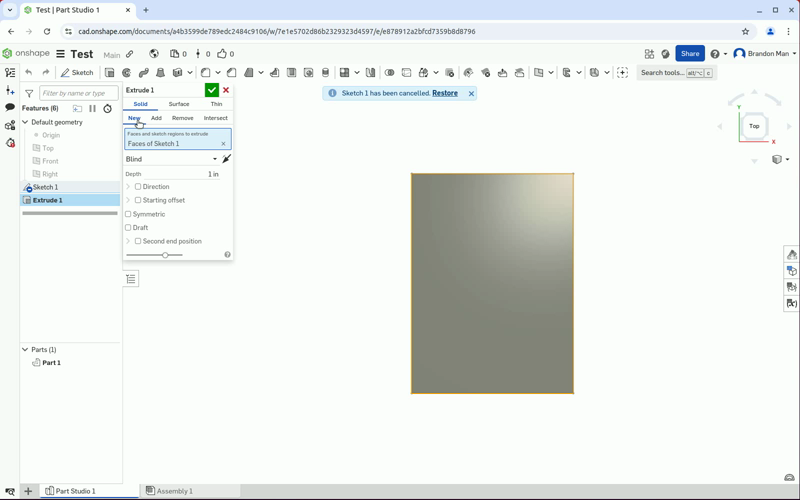
key(tab, 4)
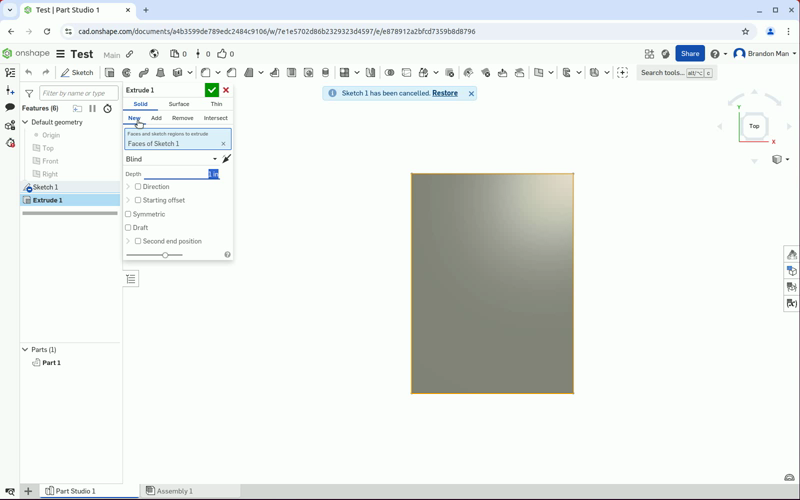
text(-0.241)
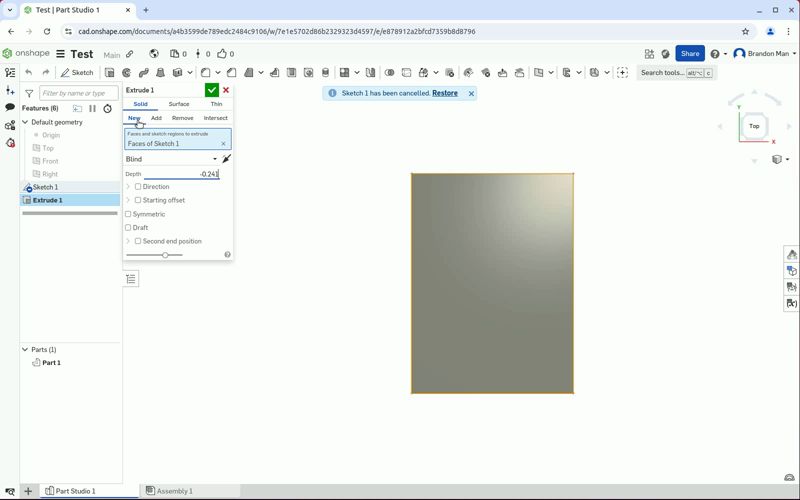
key(enter)
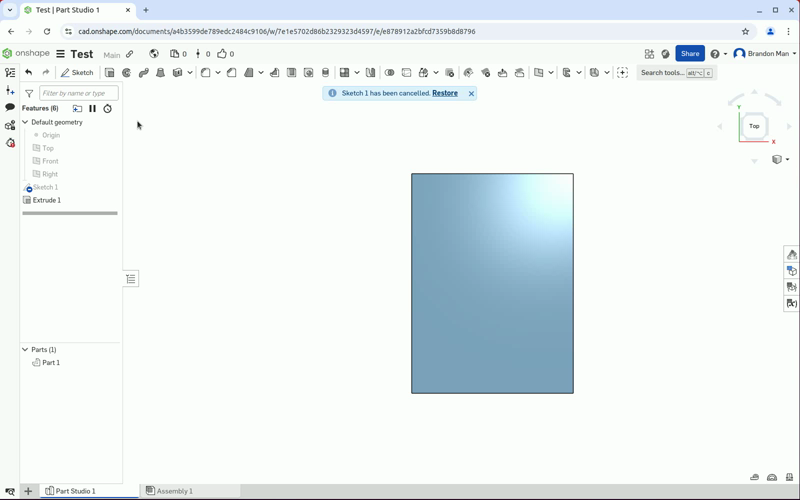
key(shift+h)
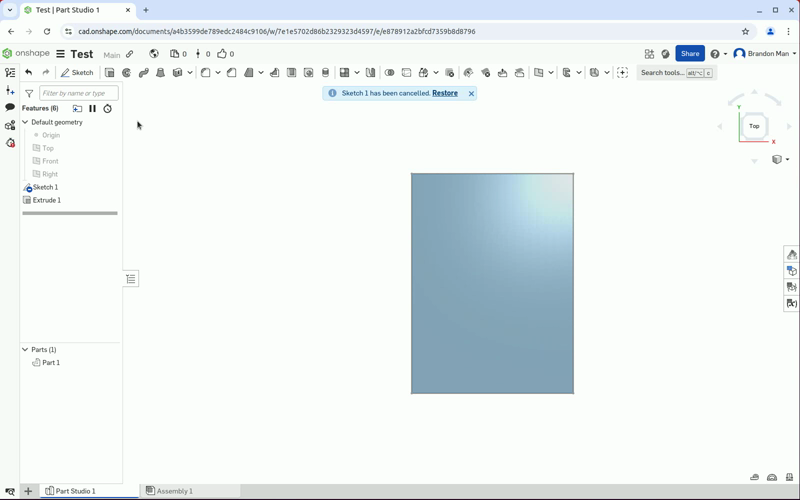
key(shift+h)
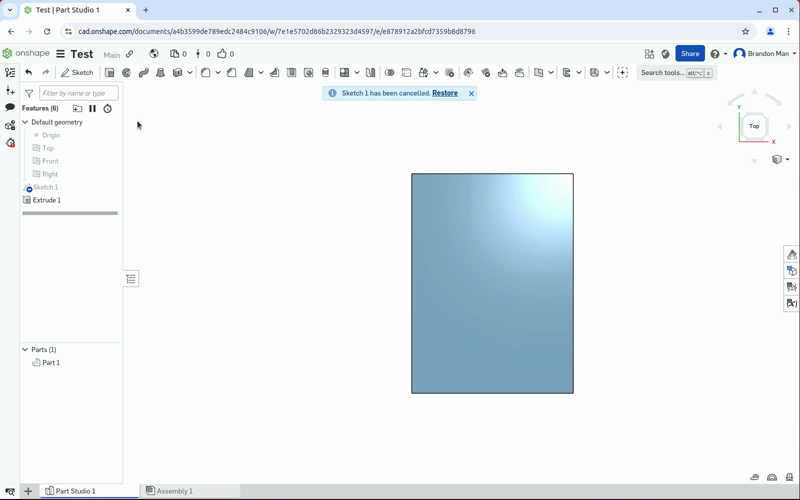
mouse_move(73, 189)
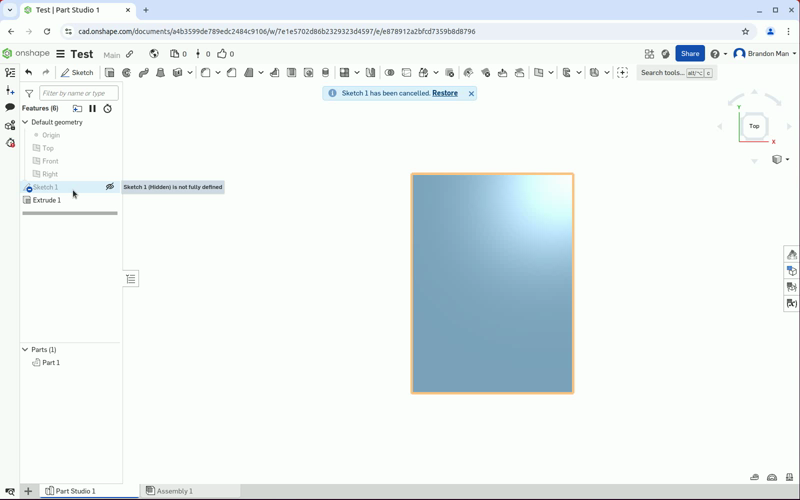
click(73, 189)
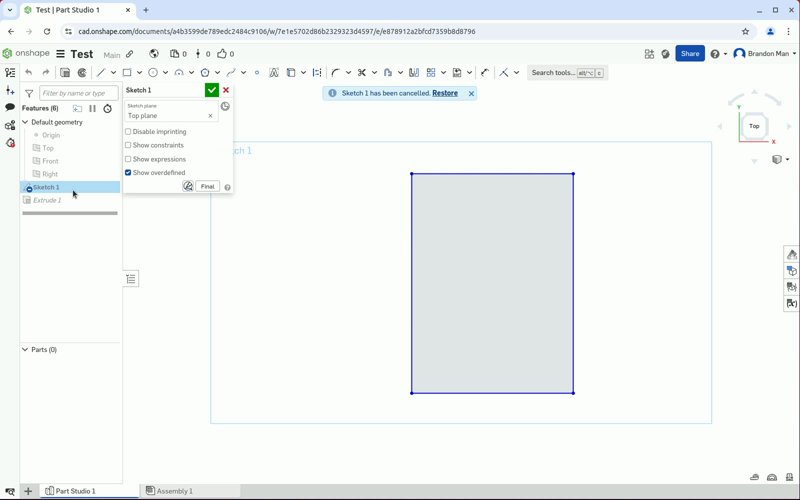
mouse_move(229, 92)
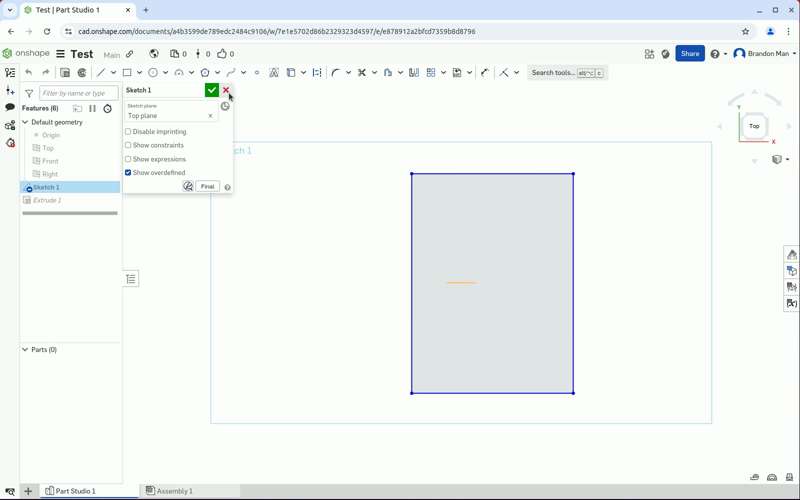
click(229, 92)
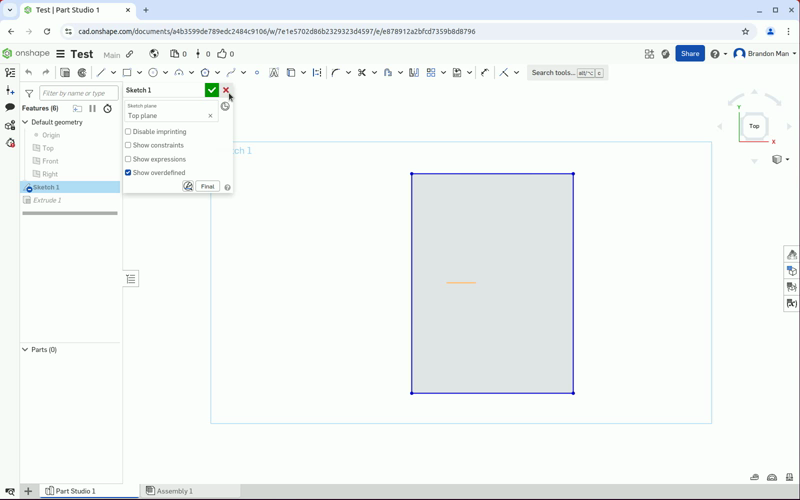
key(shift+s)
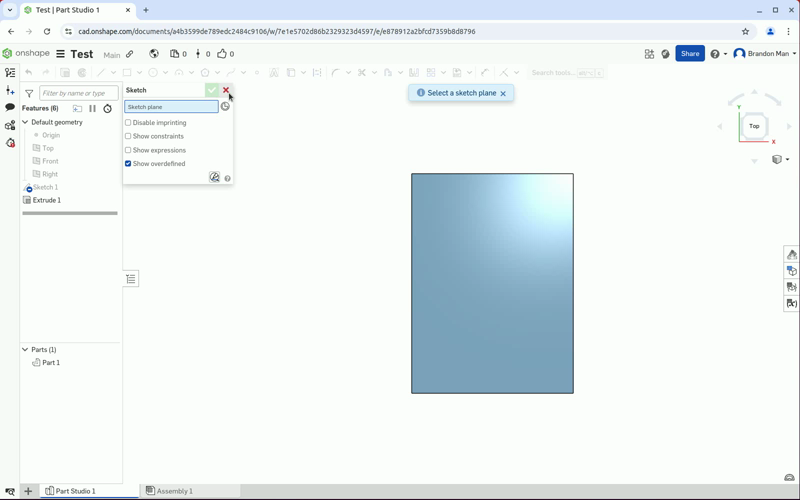
mouse_move(73, 150)
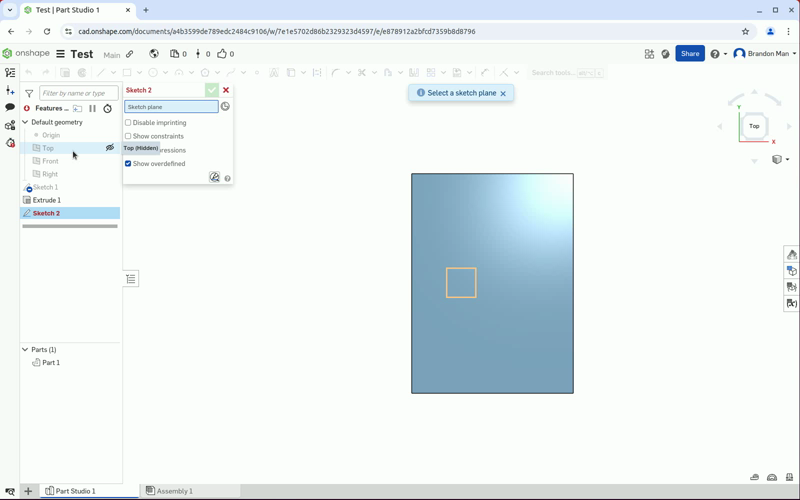
click(73, 150)
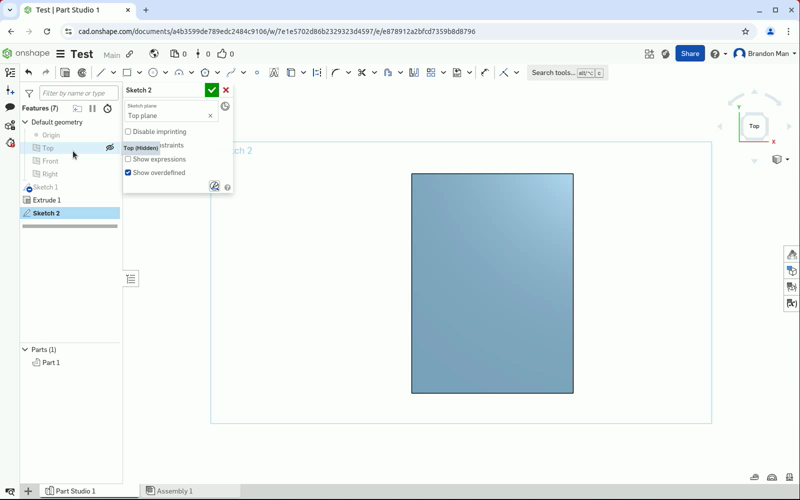
mouse_move(73, 352)
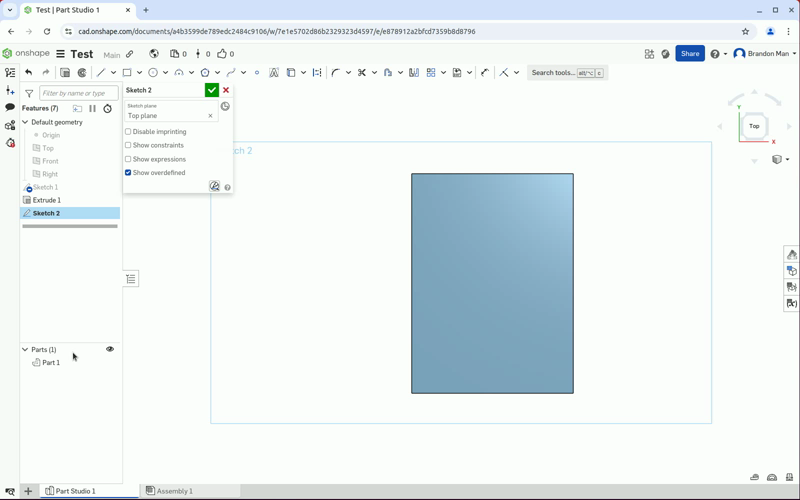
key(y)
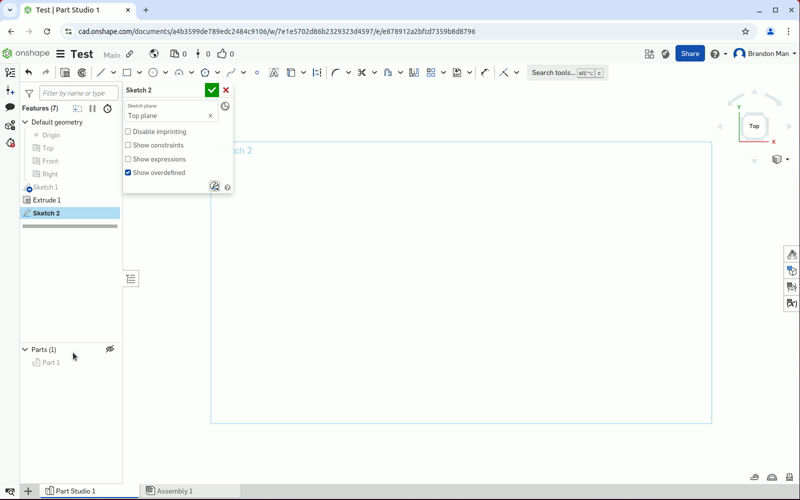
key(l)
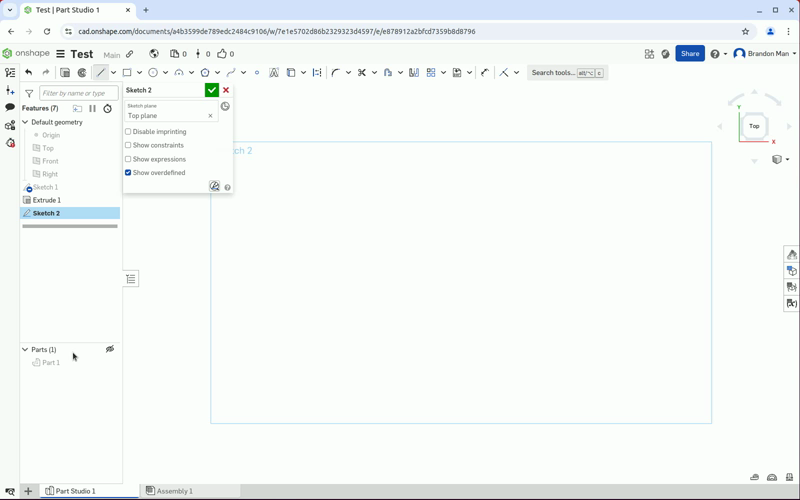
key_down(shift)
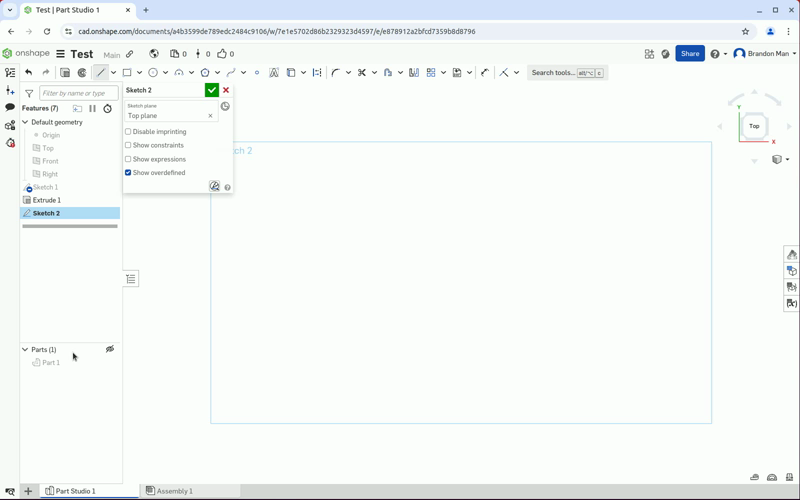
mouse_move(445, 354)
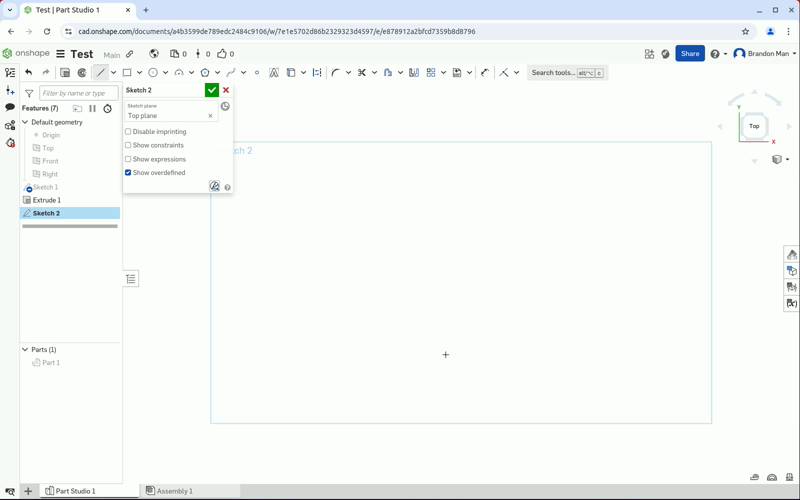
click(445, 354)
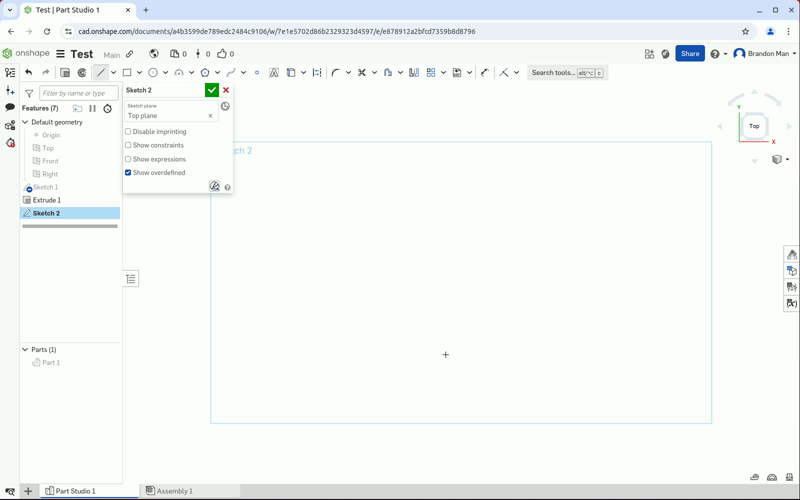
key_up(shift)
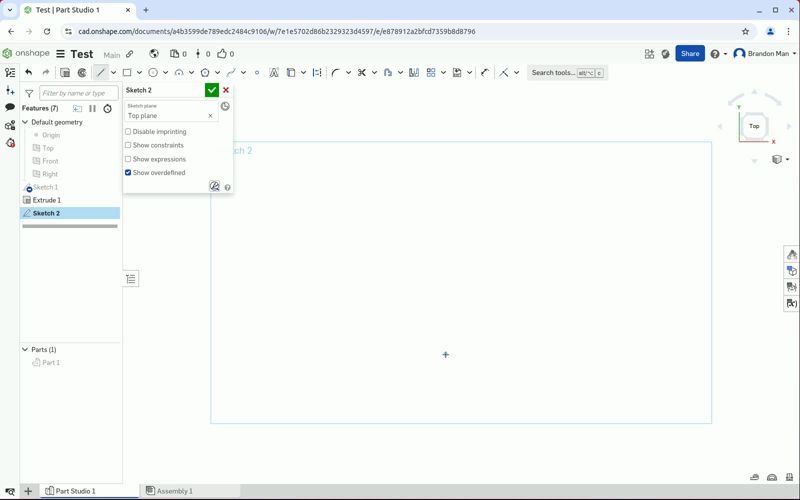
key_down(shift)
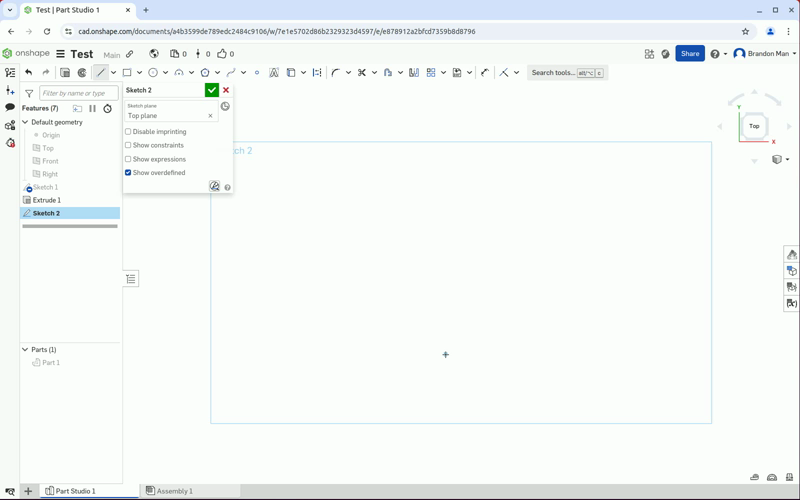
mouse_move(539, 354)
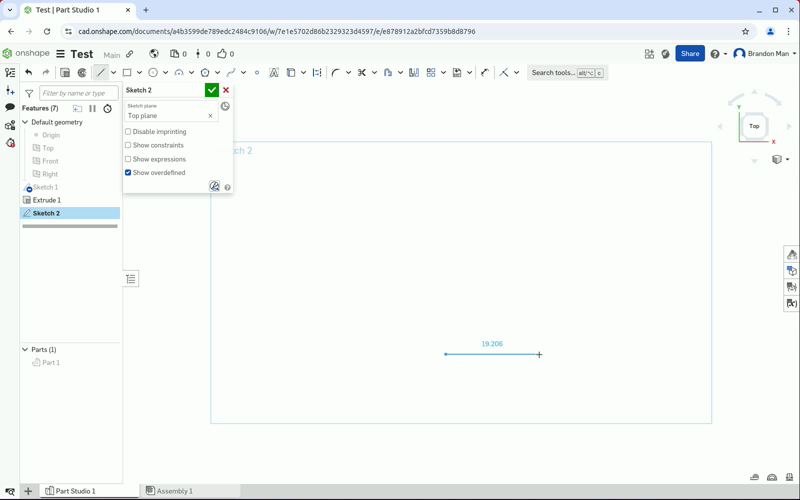
click(539, 354)
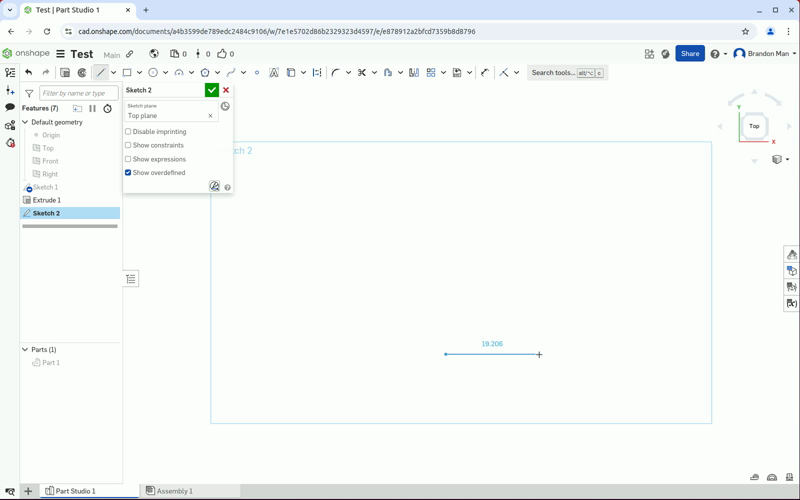
key_up(shift)
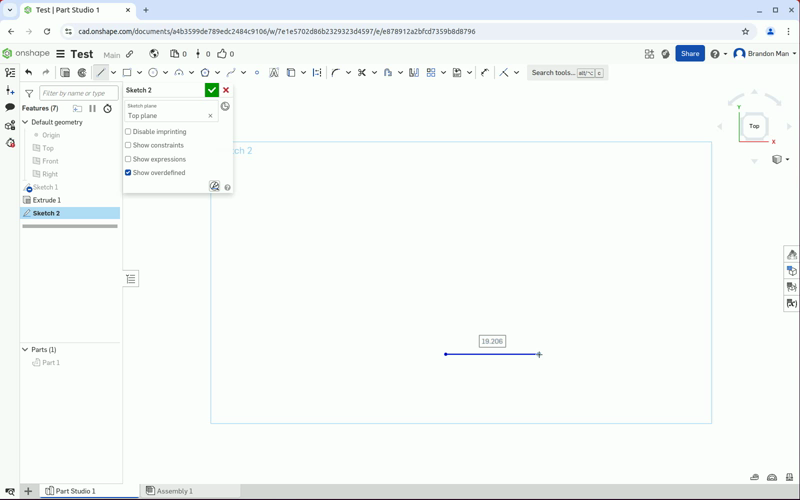
key_down(shift)
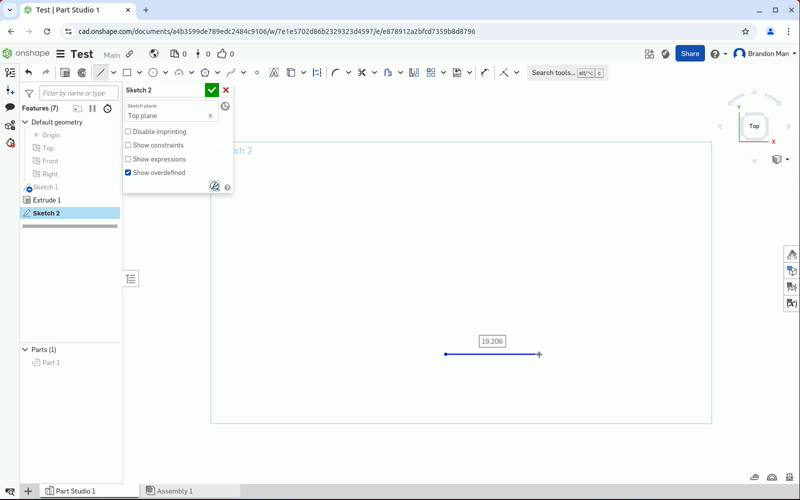
mouse_move(539, 201)
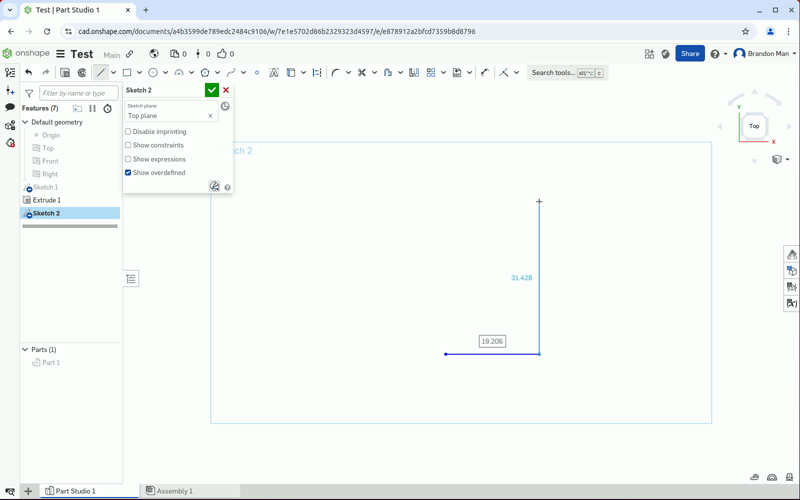
click(539, 201)
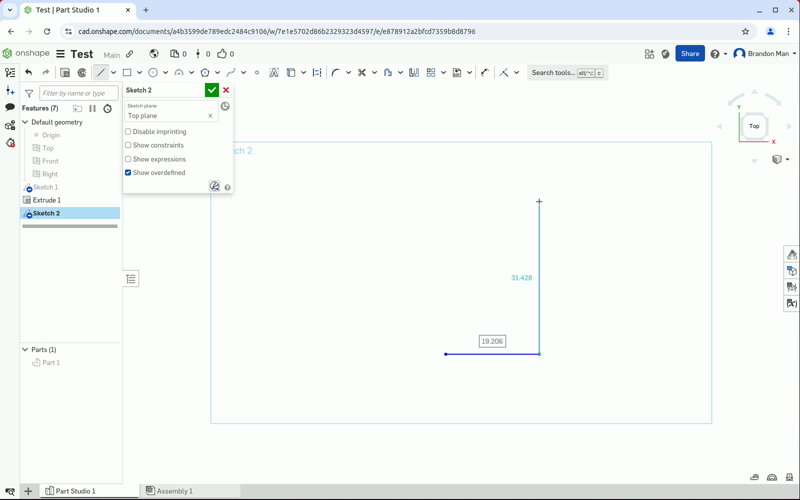
key_up(shift)
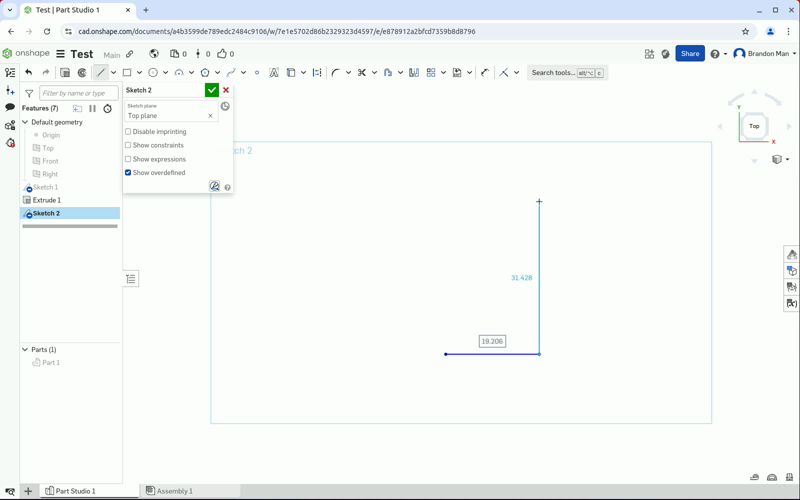
key_down(shift)
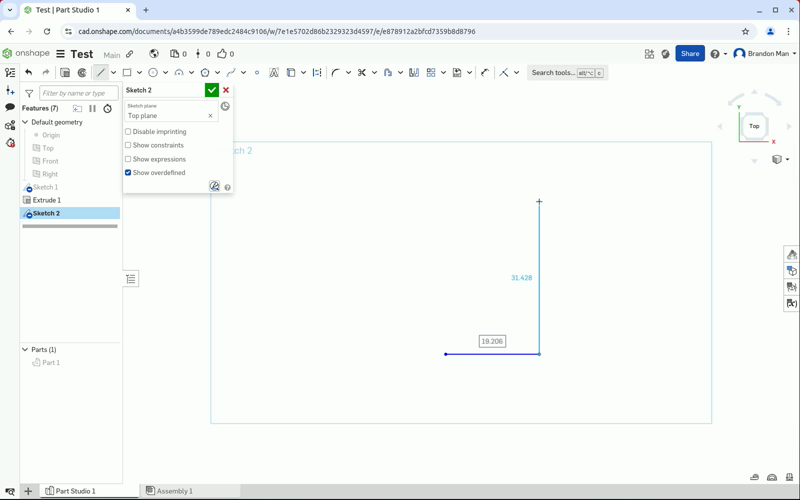
mouse_move(445, 201)
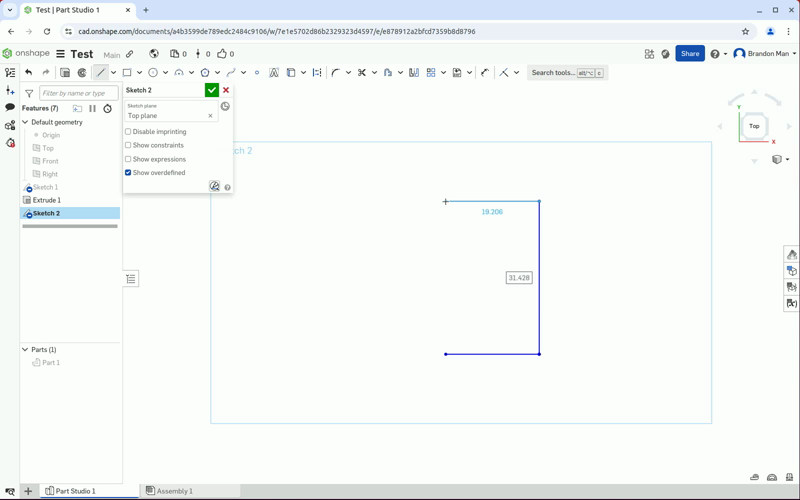
click(445, 201)
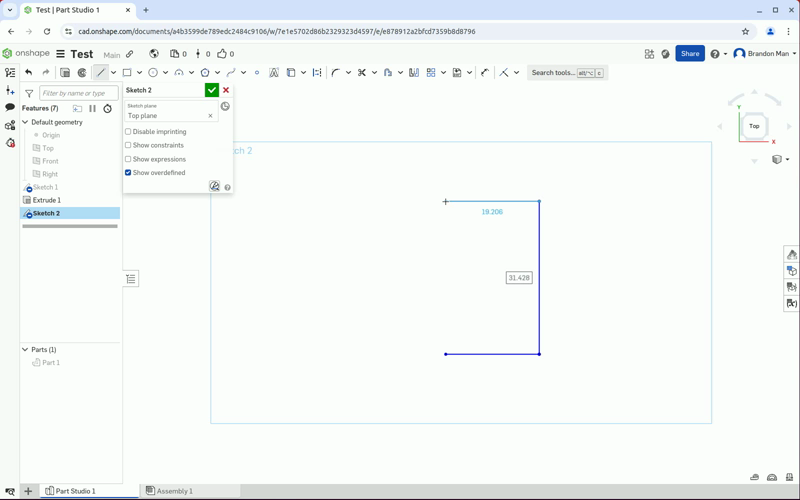
key_up(shift)
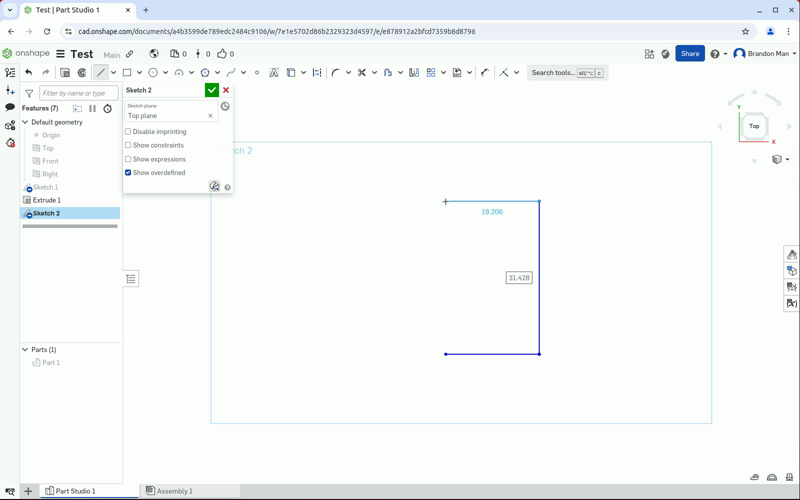
key_down(shift)
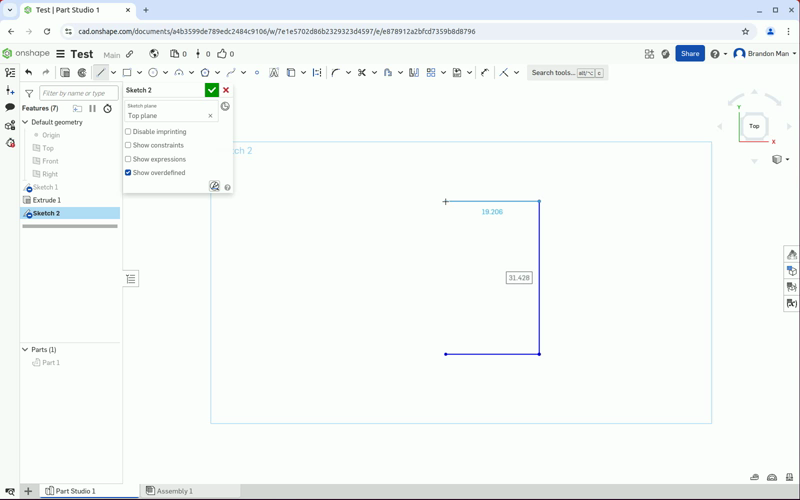
mouse_move(445, 354)
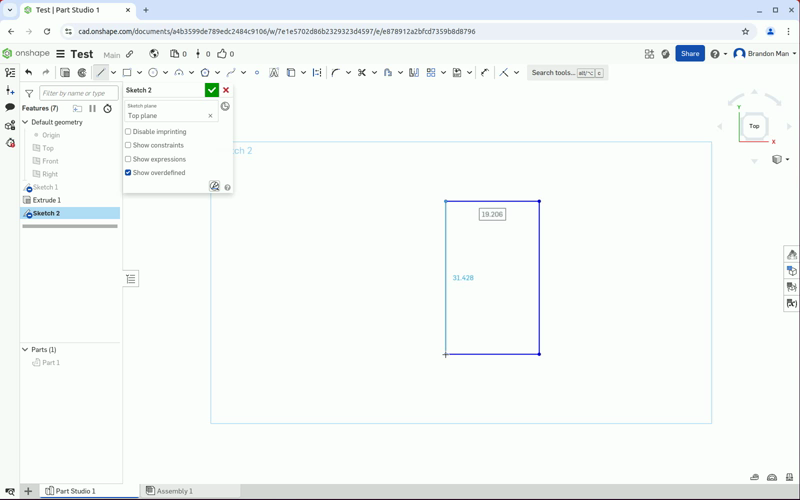
key_up(shift)
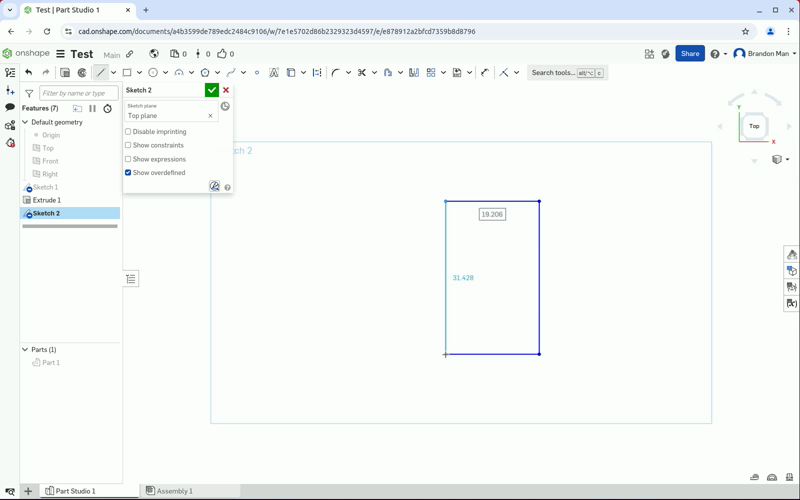
click(445, 354)
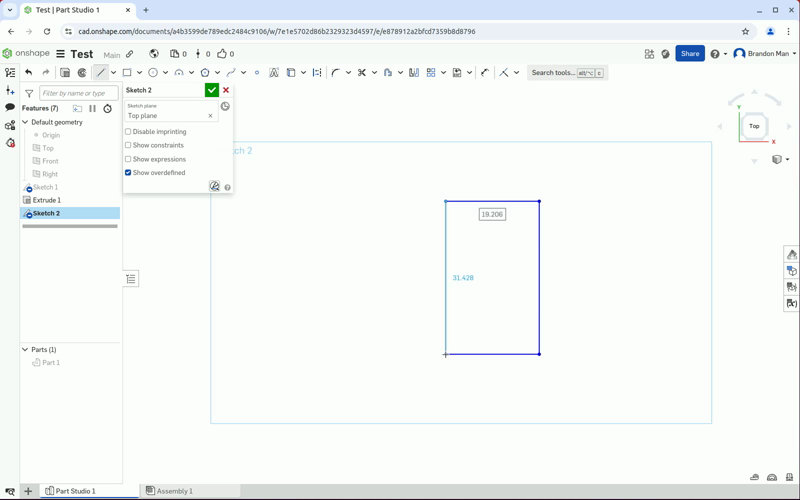
key(esc)
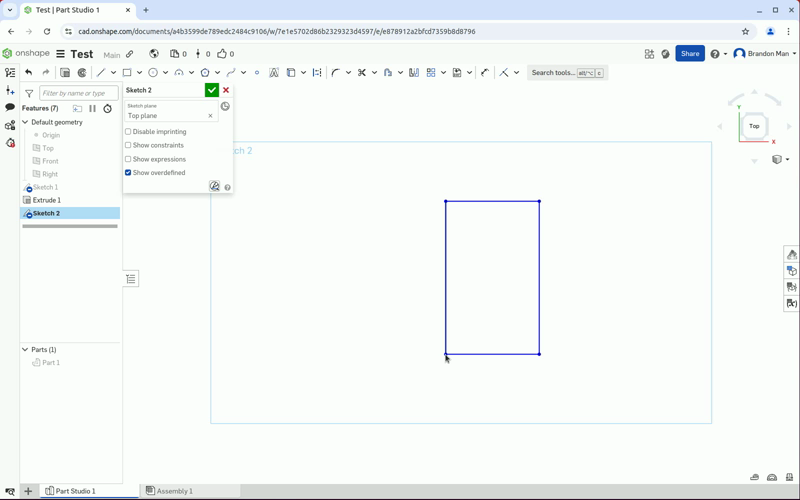
mouse_move(513, 334)
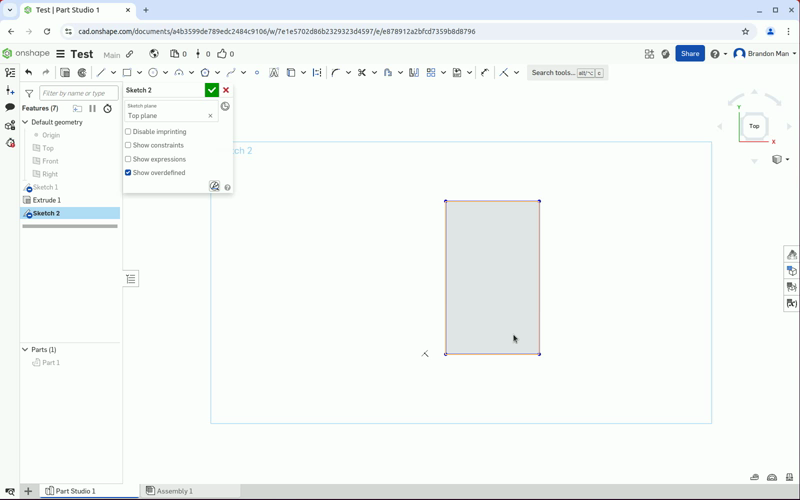
click(513, 334)
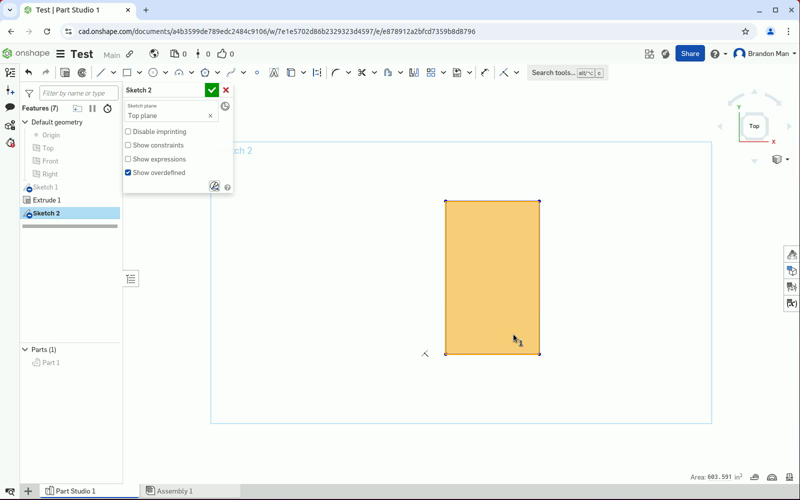
mouse_move(73, 352)
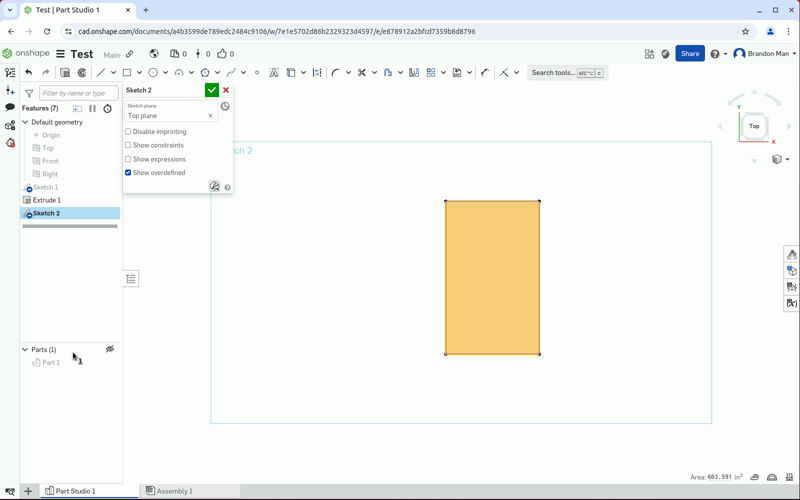
key(shift+y)
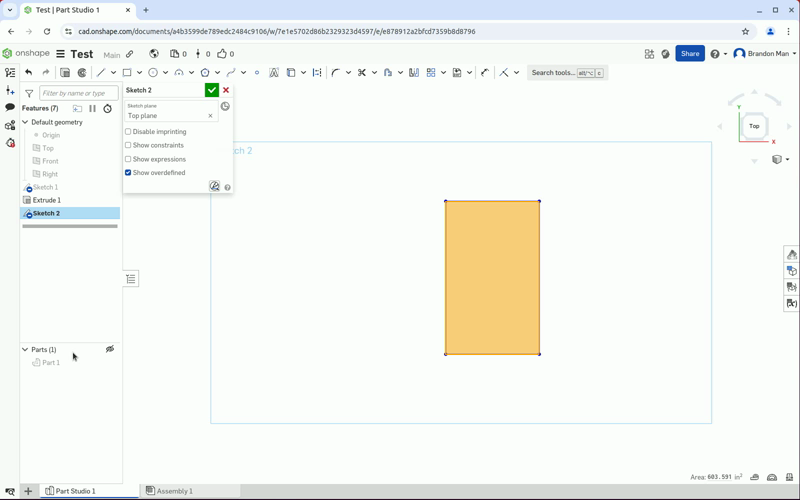
key(shift+e)
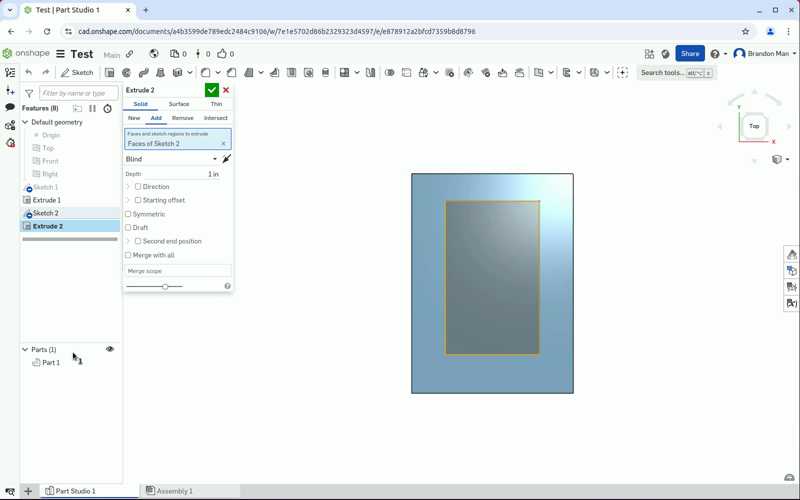
mouse_move(143, 106)
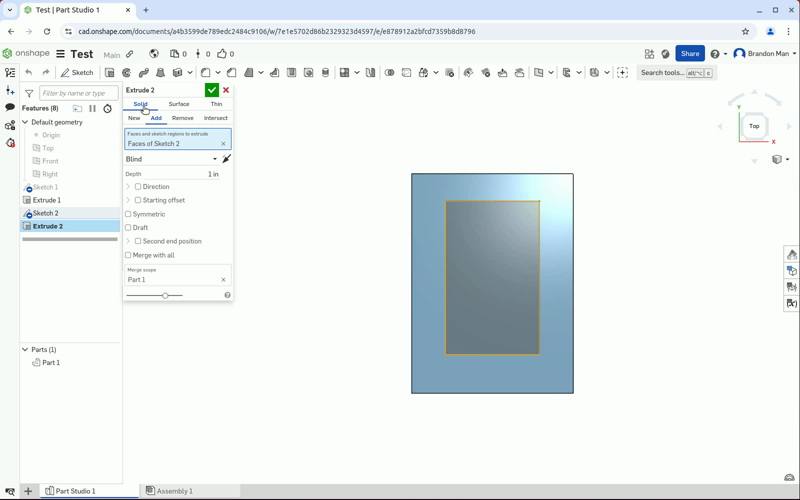
click(143, 106)
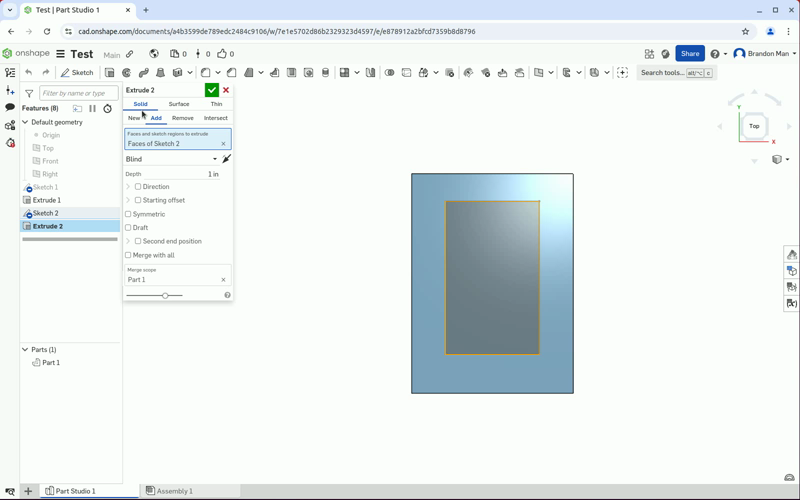
mouse_move(137, 120)
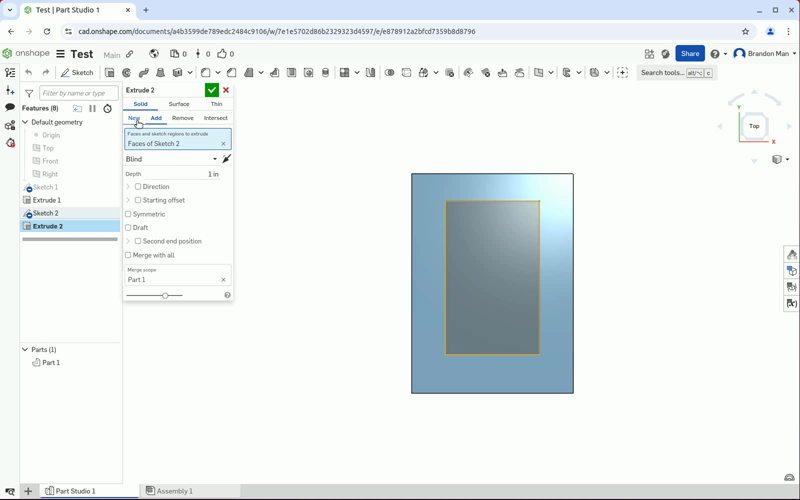
click(137, 120)
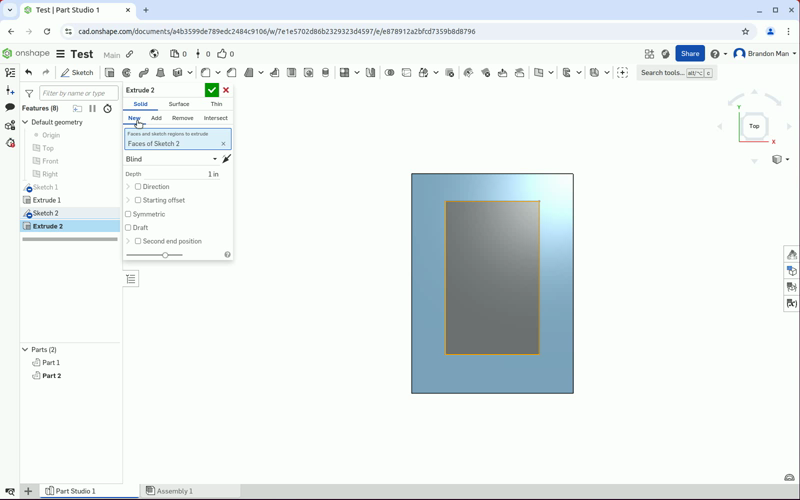
key(tab, 4)
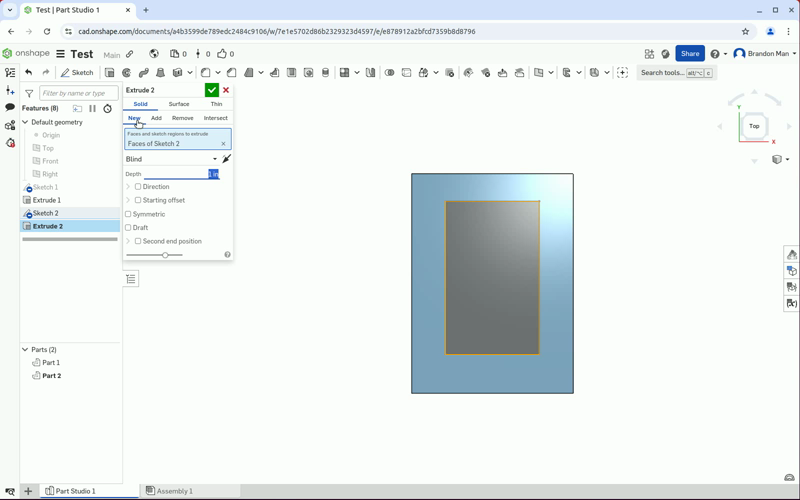
text(-0.241)
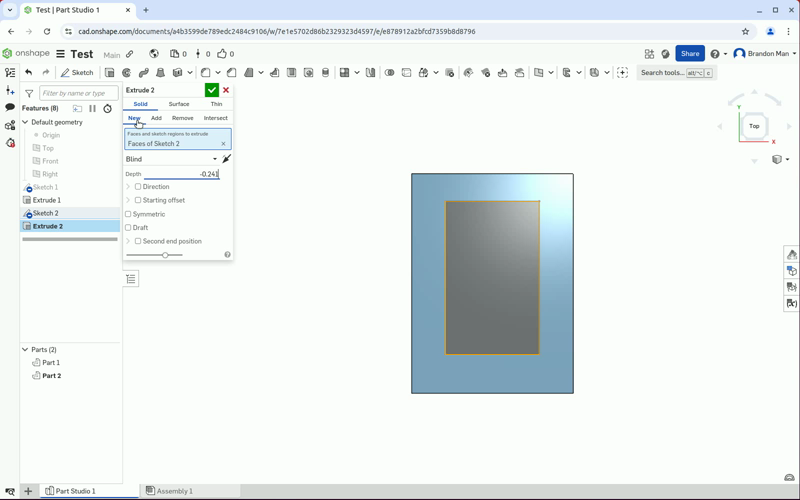
key(enter)
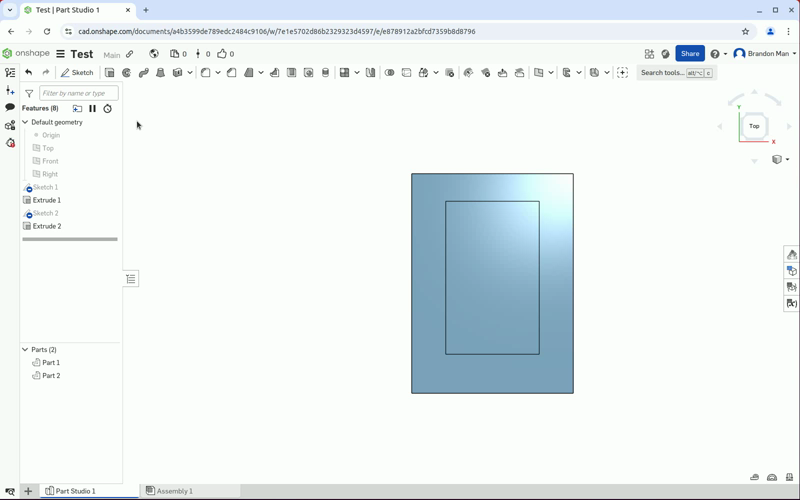
key(shift+h)
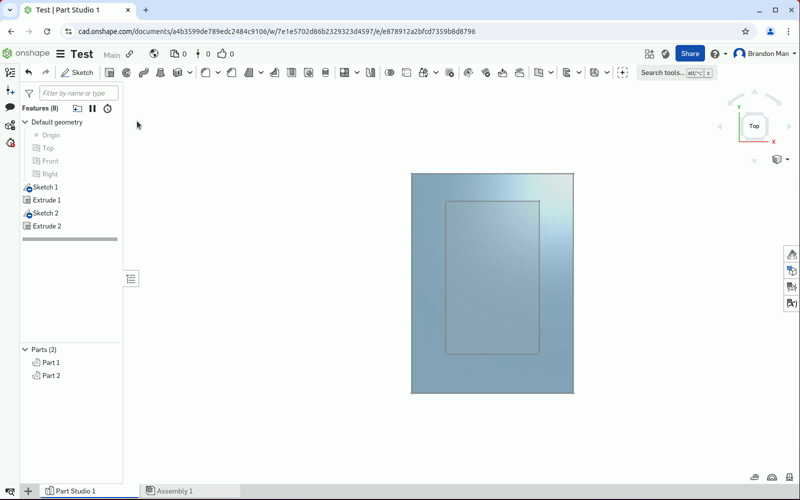
key(shift+h)
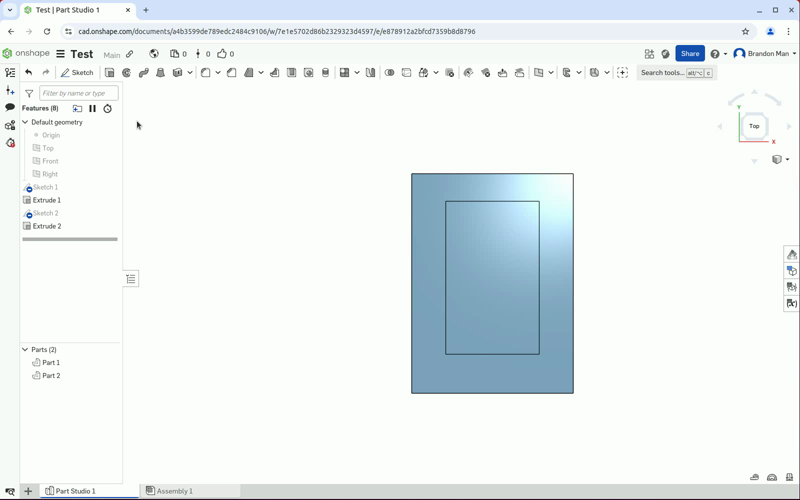
mouse_move(73, 189)
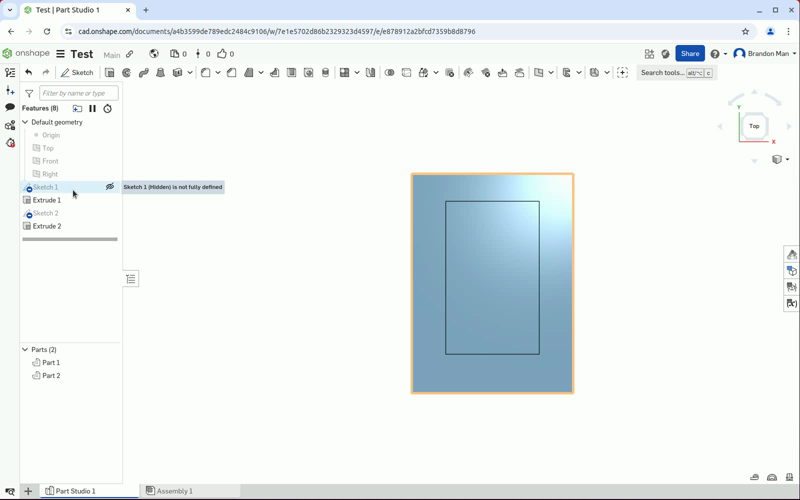
click(73, 189)
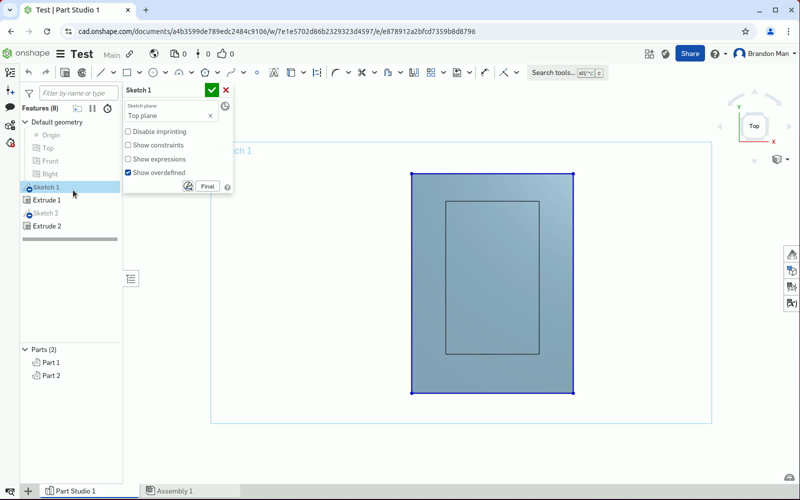
mouse_move(229, 92)
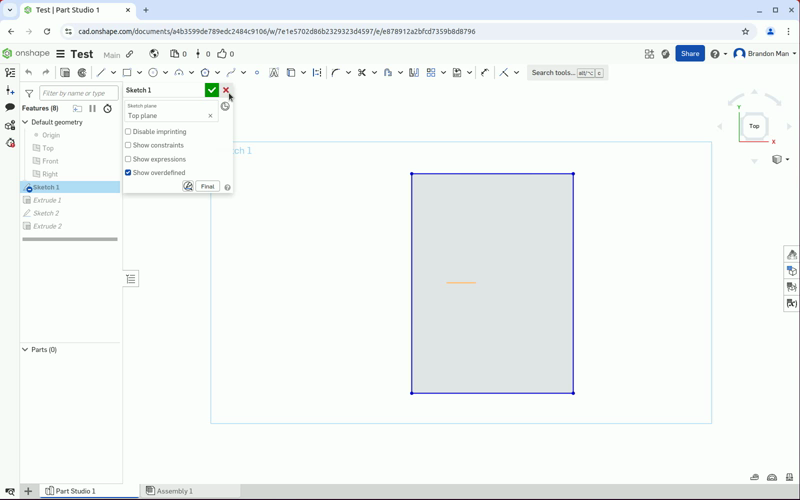
click(229, 92)
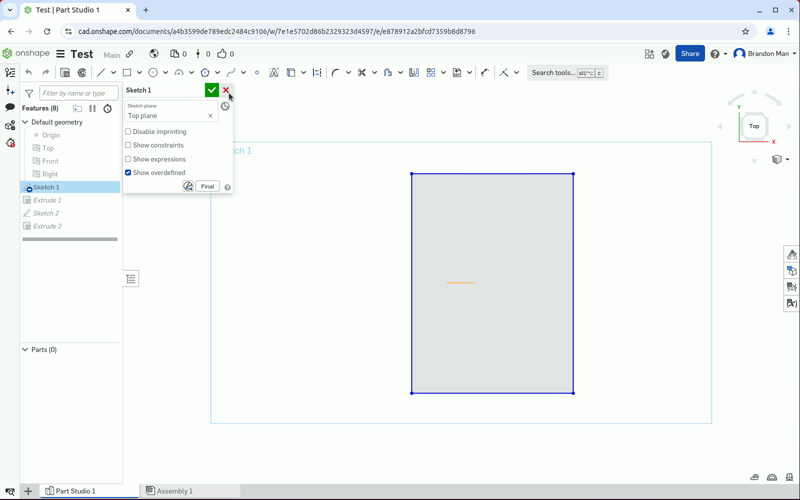
key(shift+s)
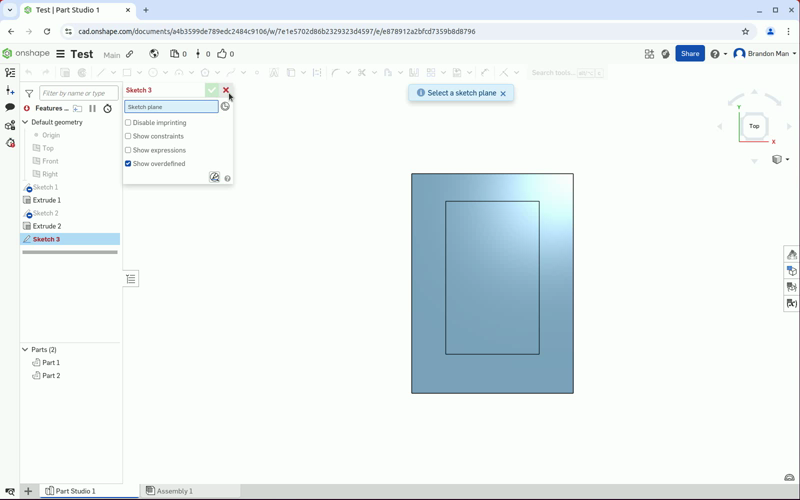
mouse_move(73, 150)
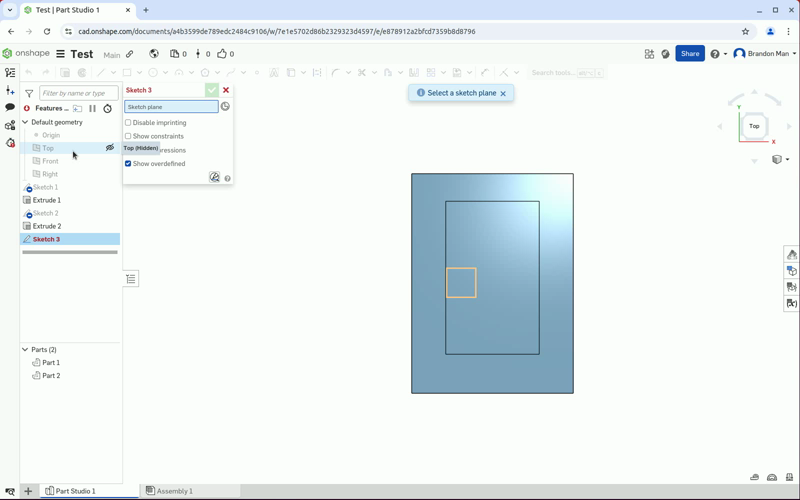
click(73, 150)
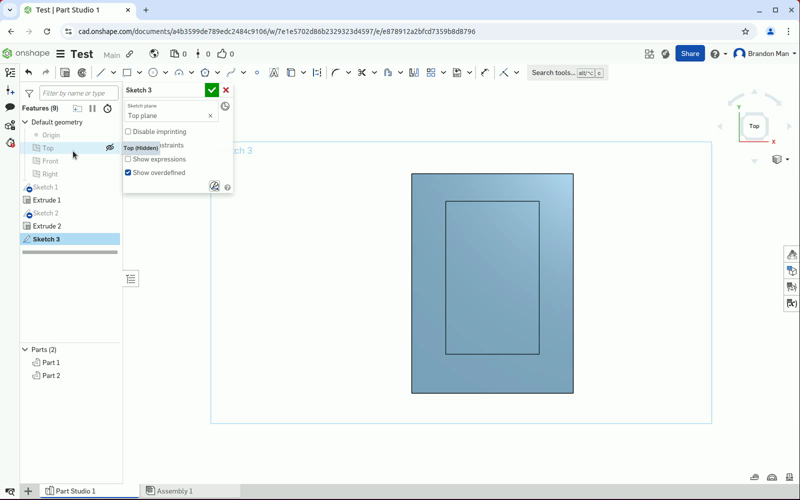
mouse_move(73, 352)
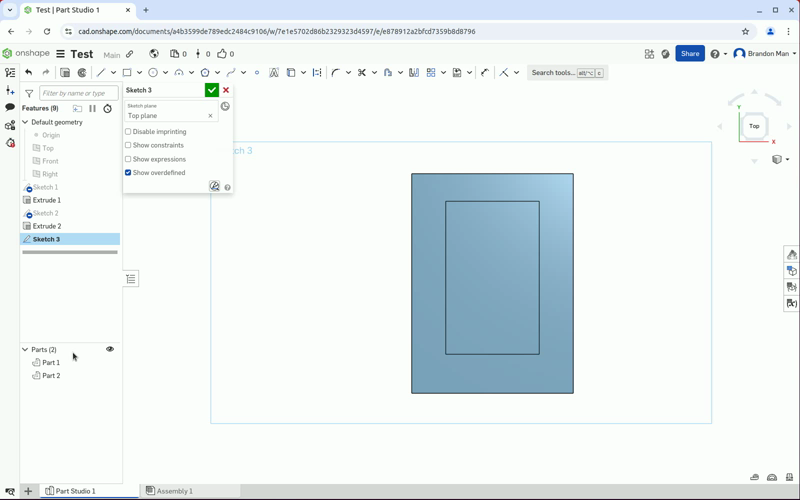
key(y)
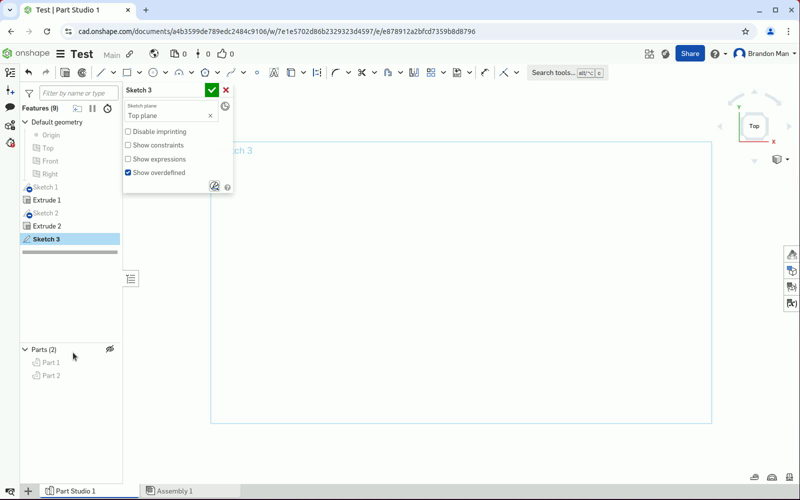
key(l)
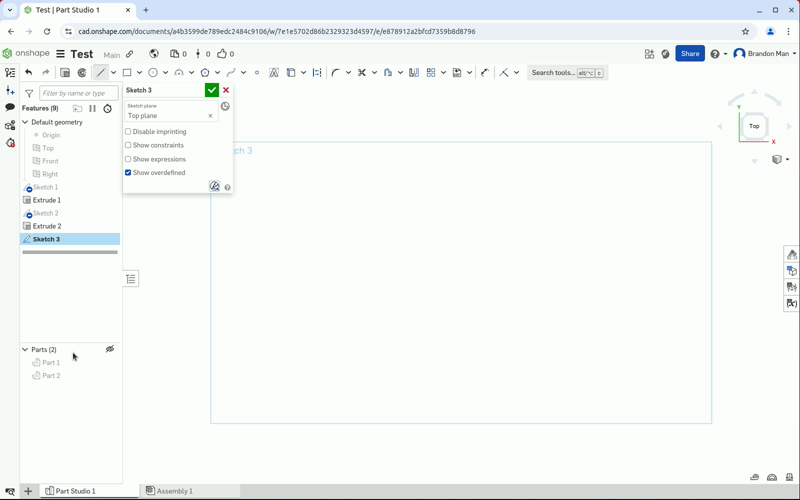
key_down(shift)
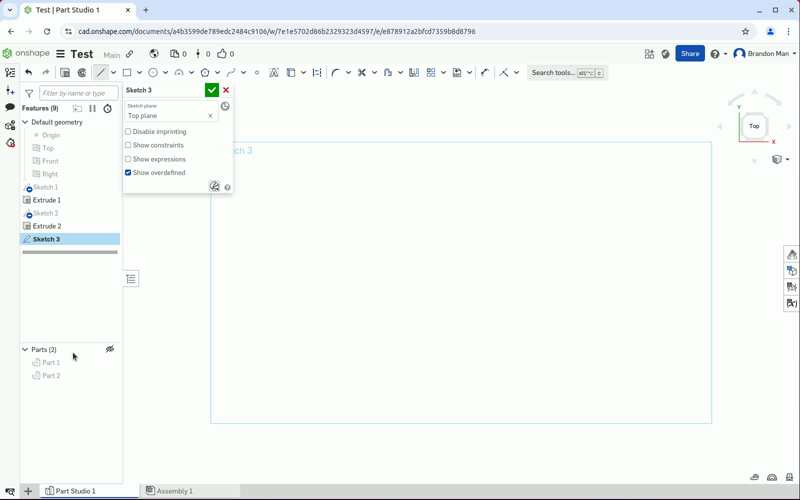
mouse_move(446, 354)
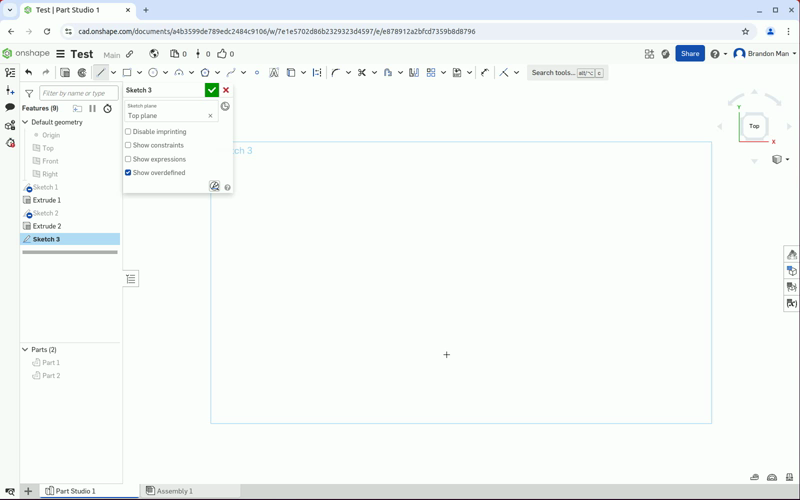
click(446, 354)
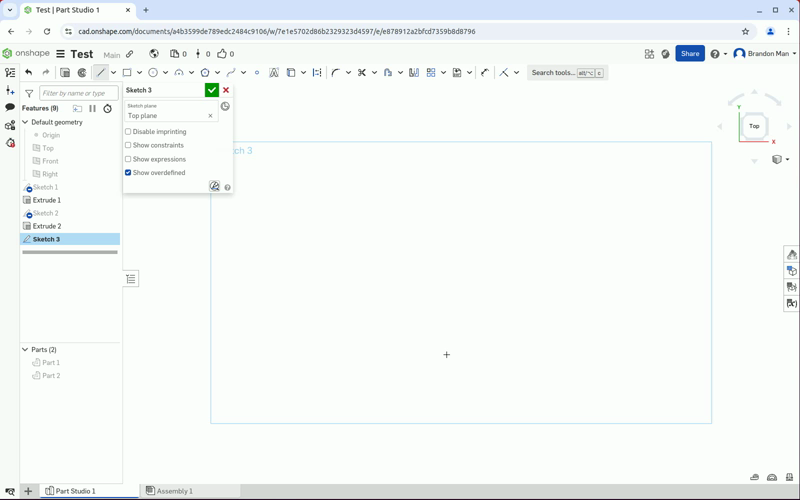
key_up(shift)
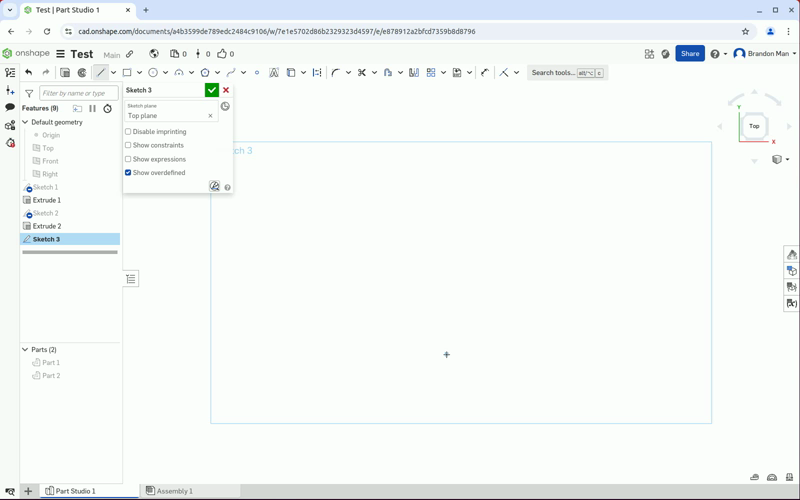
key_down(shift)
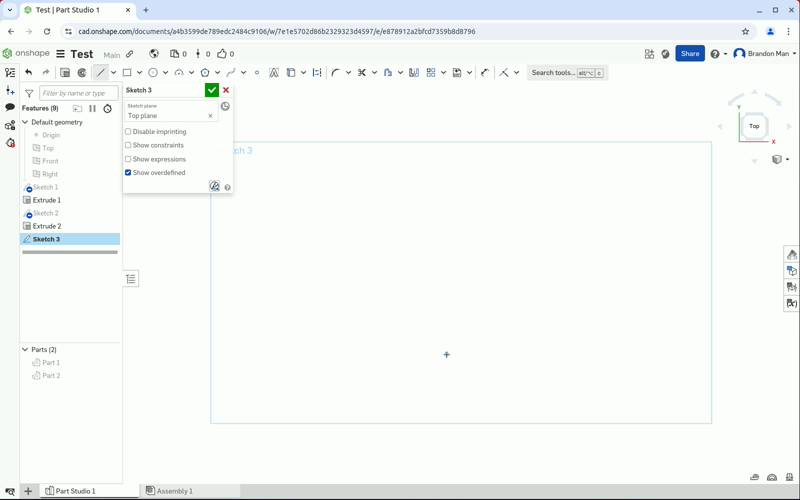
mouse_move(533, 354)
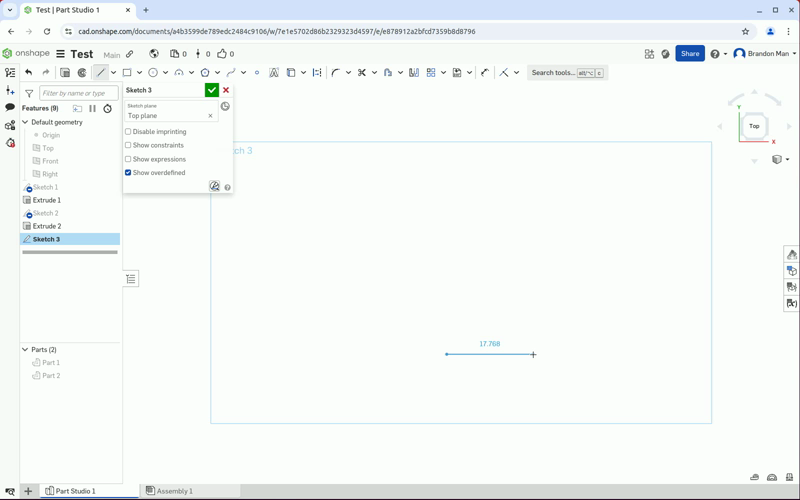
click(533, 354)
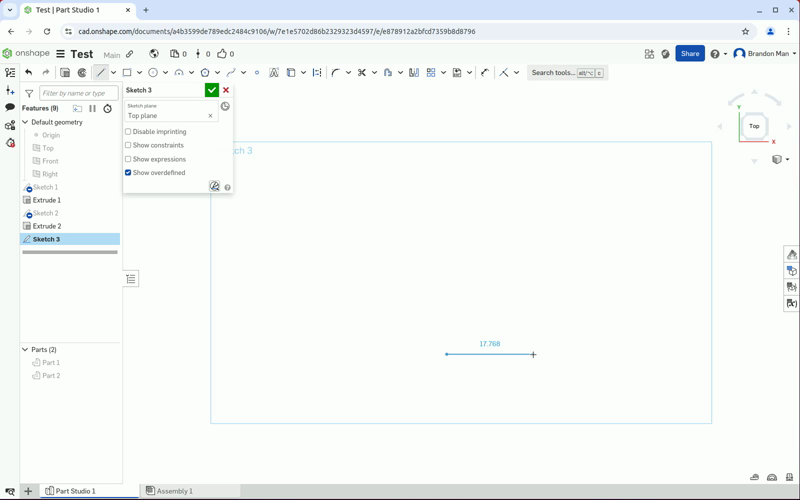
key_up(shift)
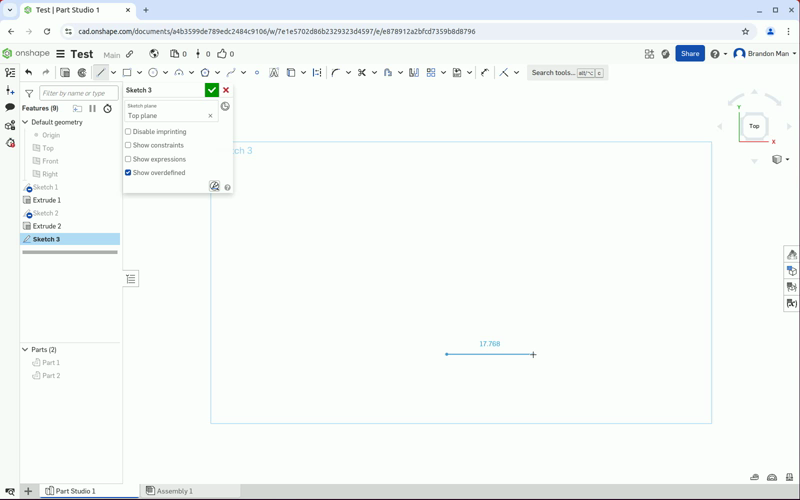
key_down(shift)
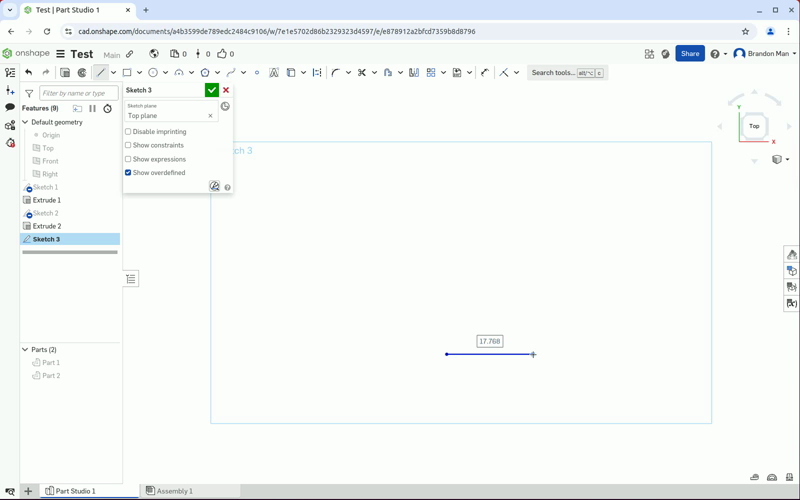
mouse_move(533, 228)
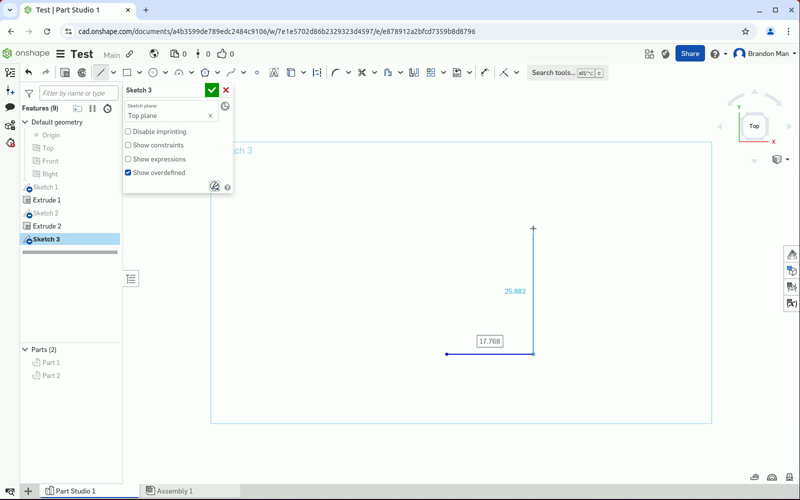
click(533, 228)
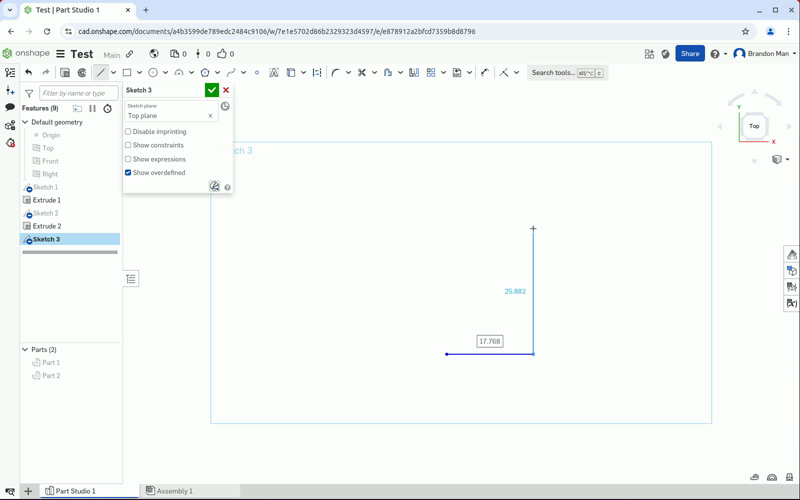
key_up(shift)
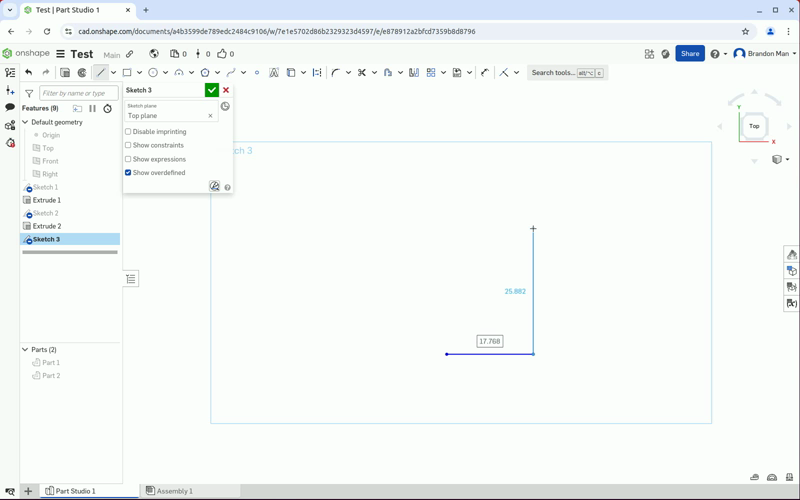
key_down(shift)
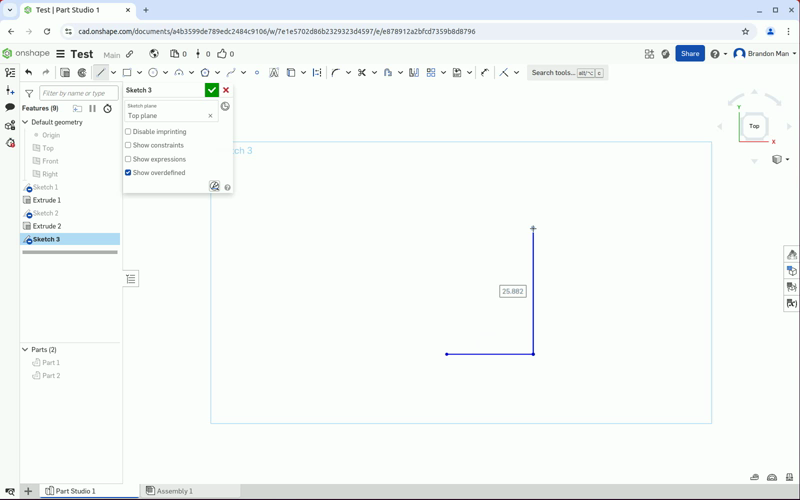
mouse_move(446, 228)
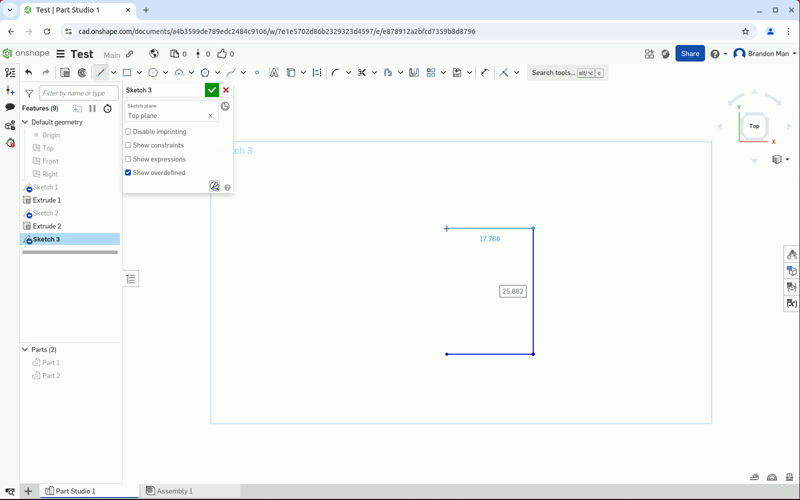
click(446, 228)
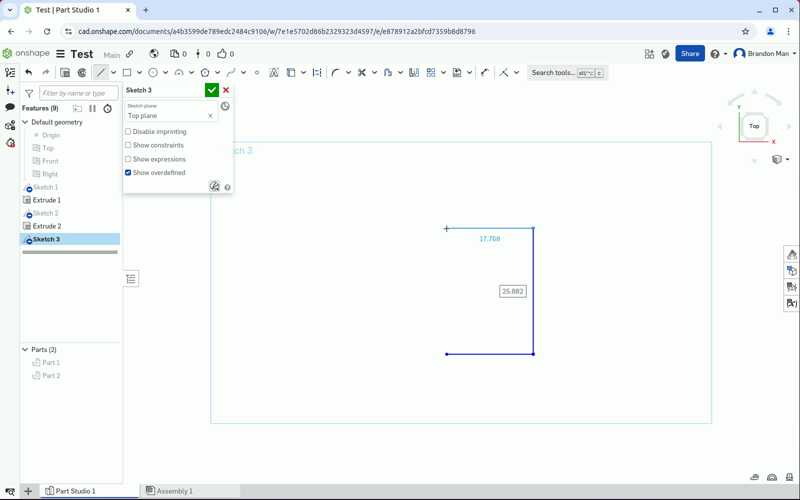
key_up(shift)
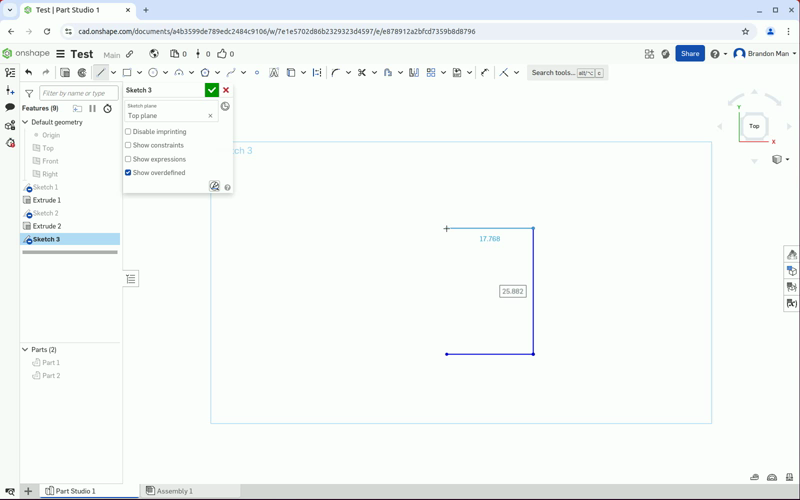
key_down(shift)
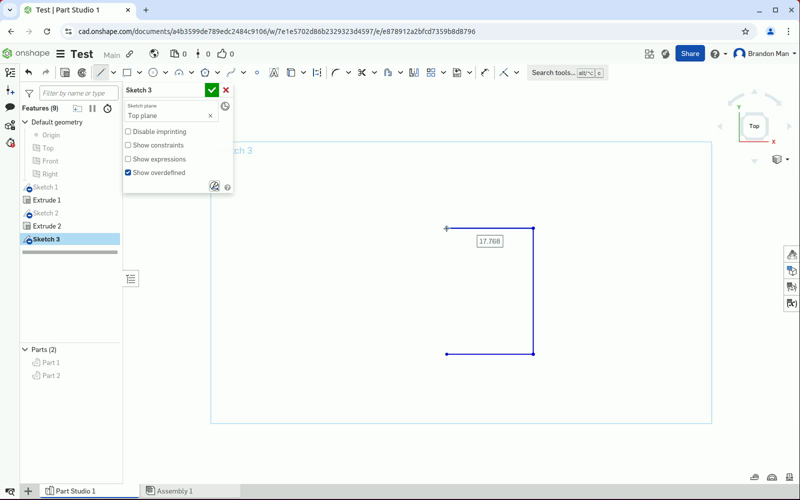
mouse_move(446, 354)
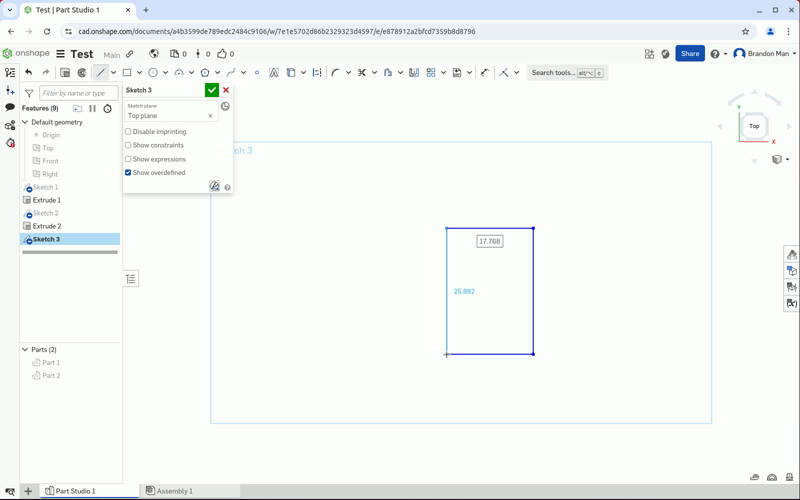
key_up(shift)
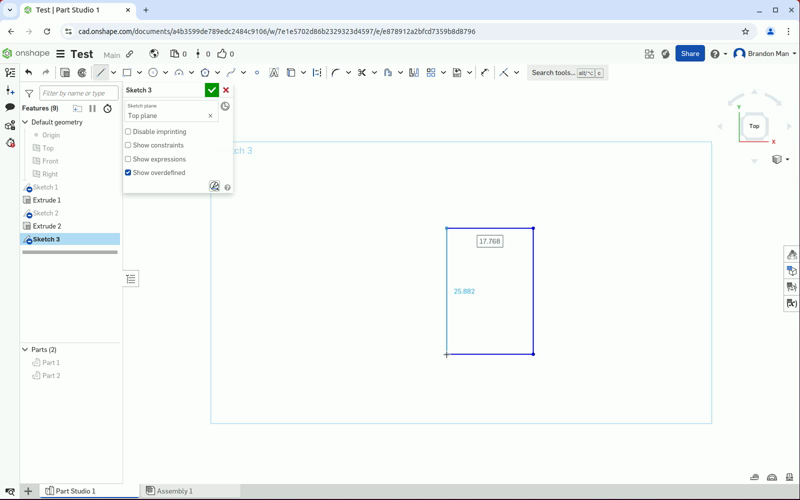
click(446, 354)
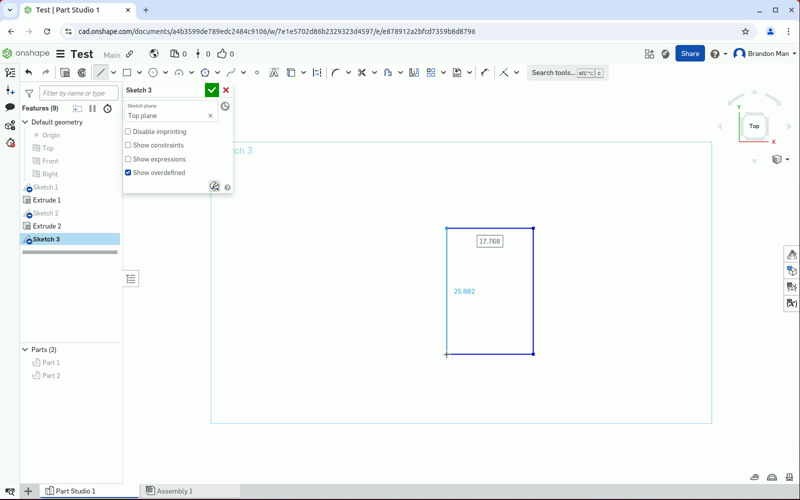
key(esc)
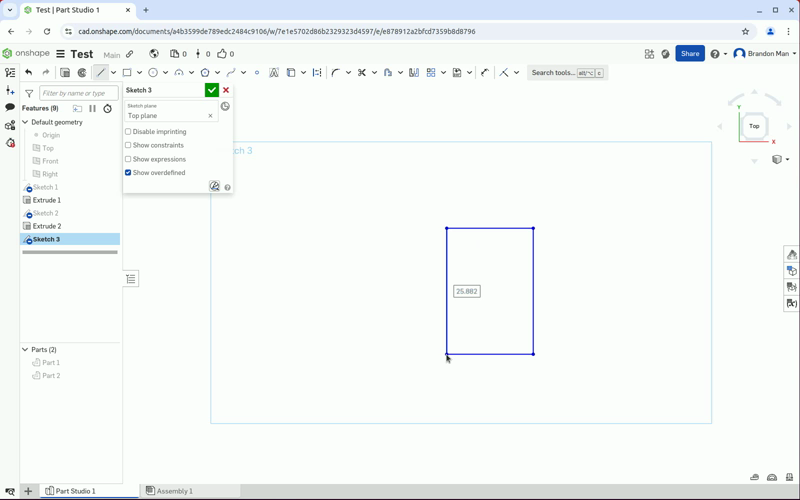
mouse_move(507, 344)
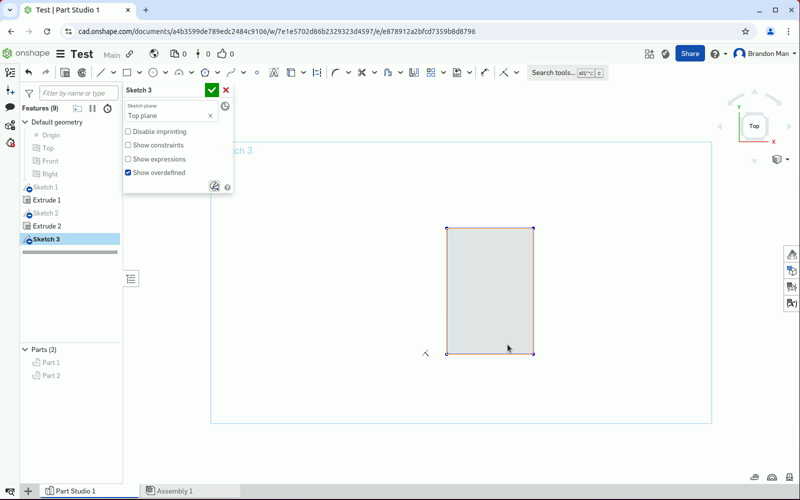
click(507, 344)
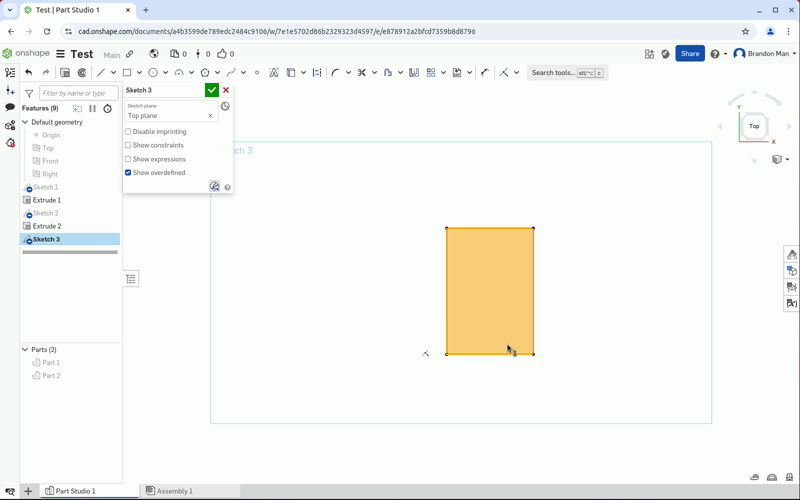
mouse_move(73, 352)
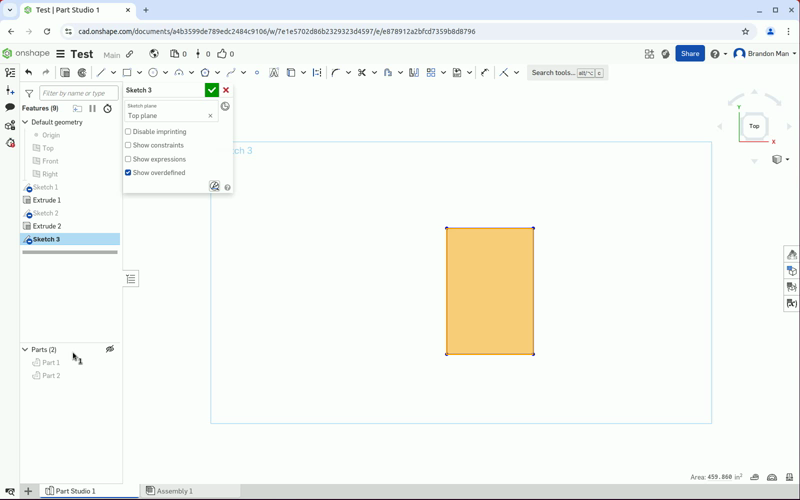
key(shift+y)
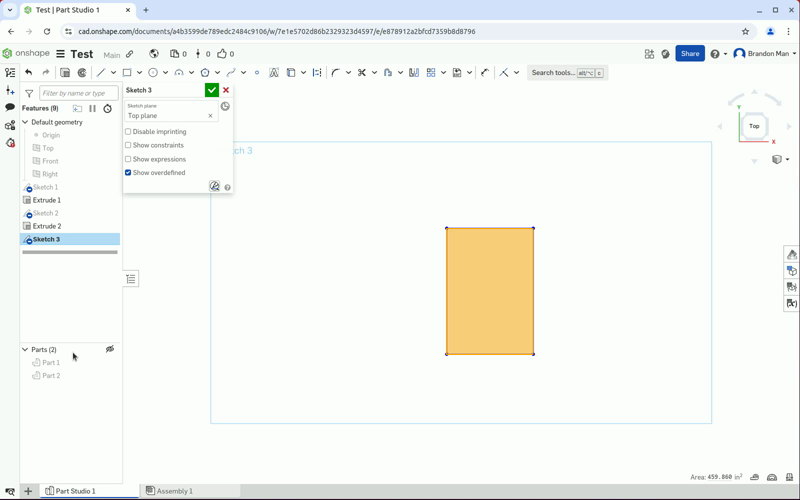
key(shift+e)
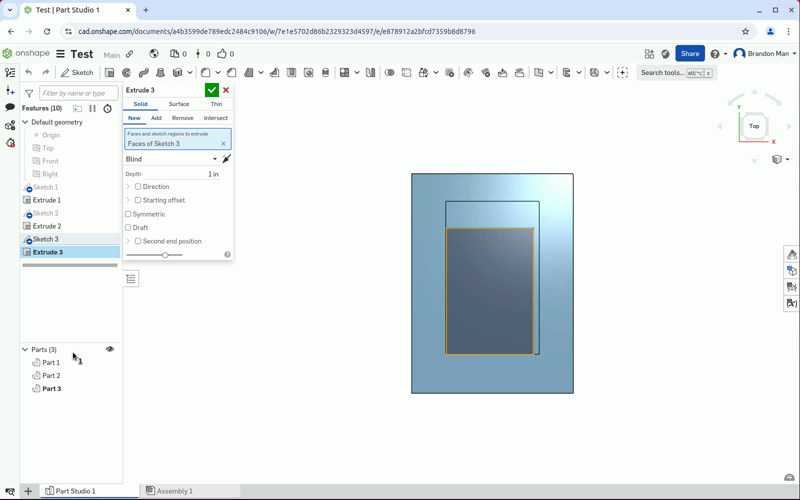
mouse_move(143, 106)
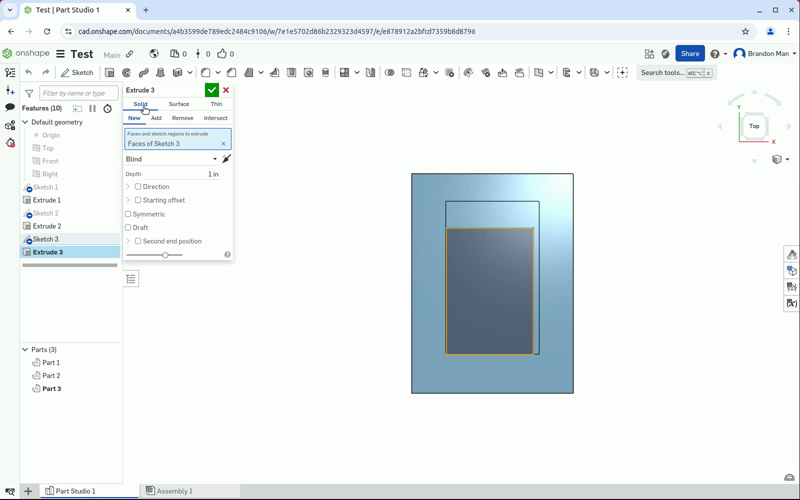
click(143, 106)
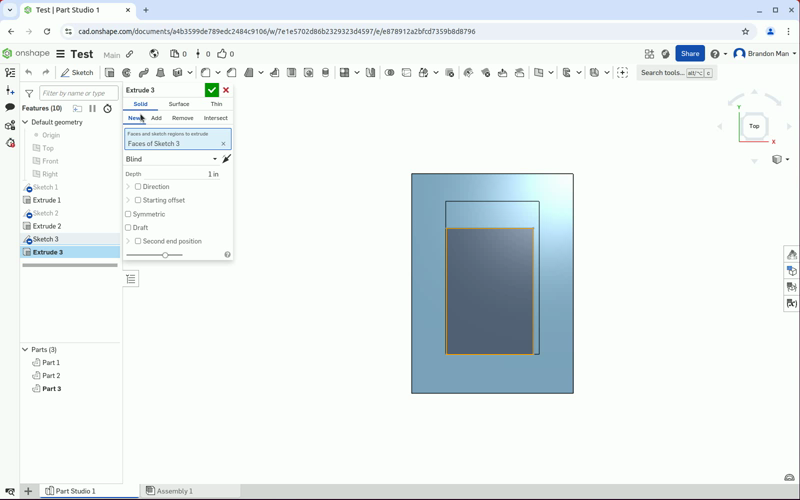
mouse_move(137, 120)
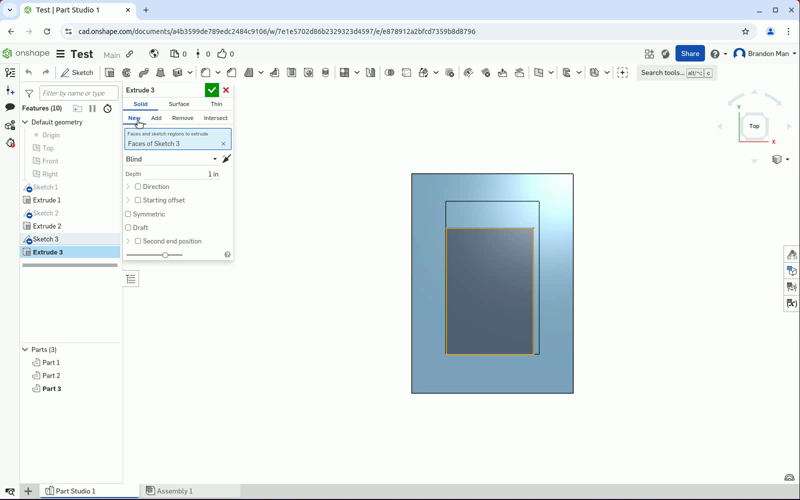
click(137, 120)
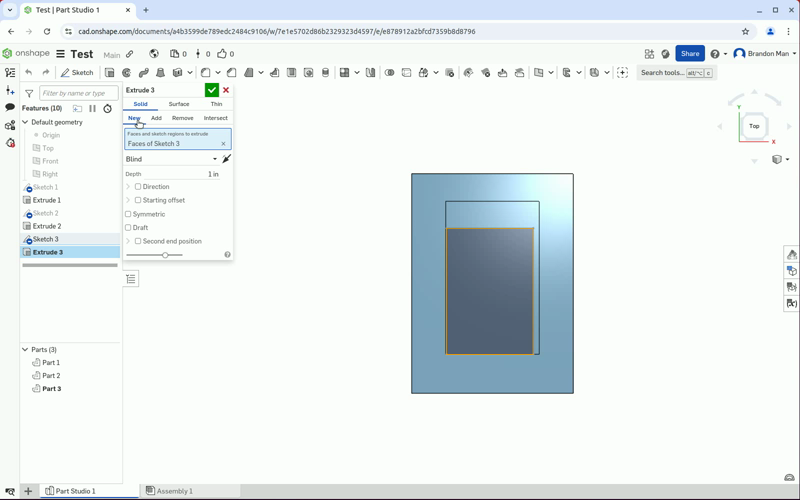
key(tab, 4)
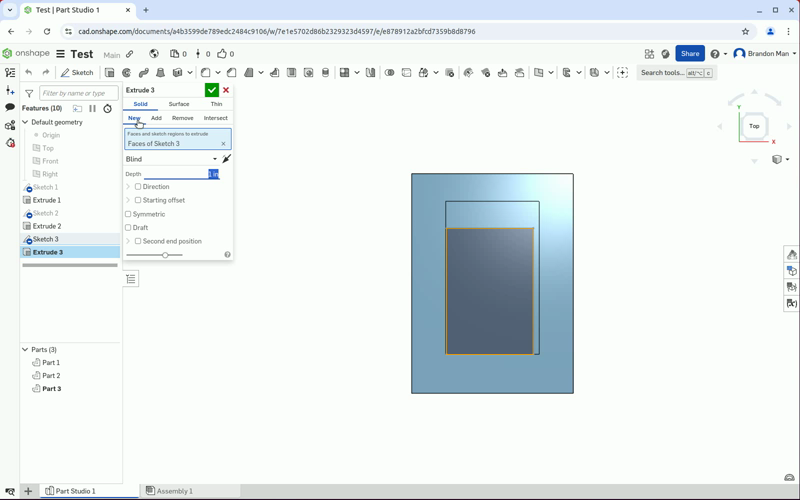
text(5.296)
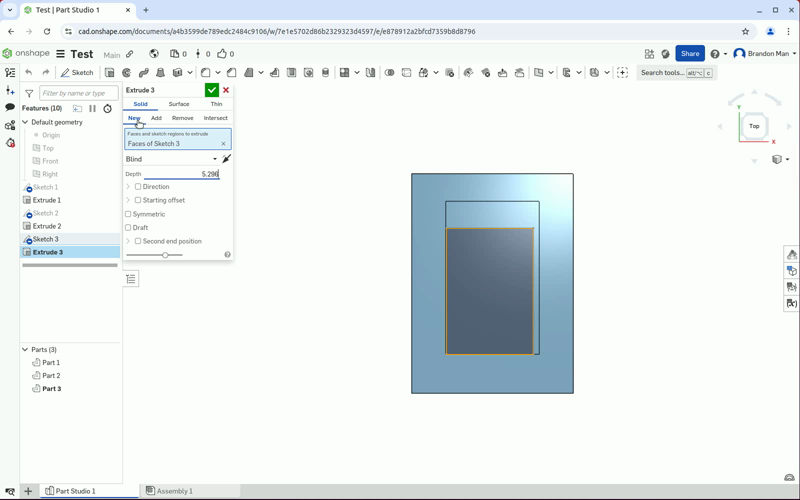
key(enter)
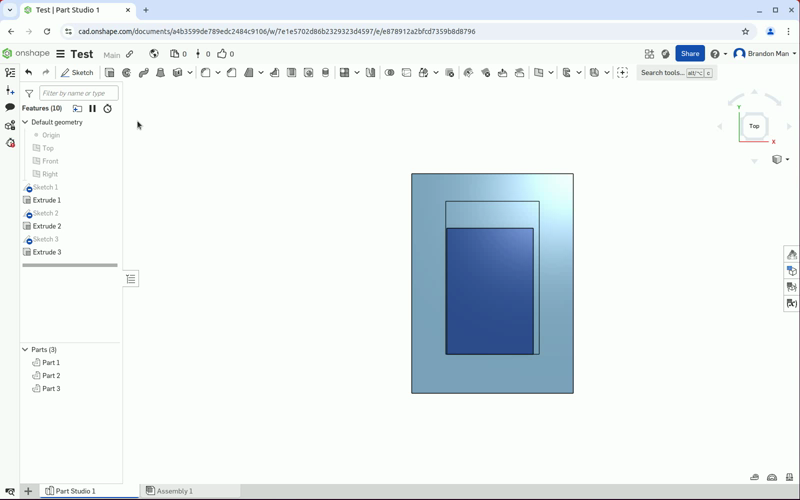
key(shift+h)
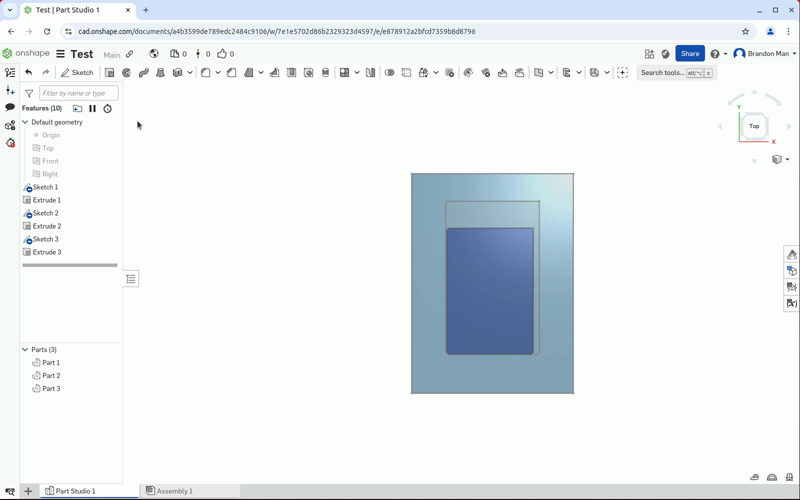
key(shift+h)
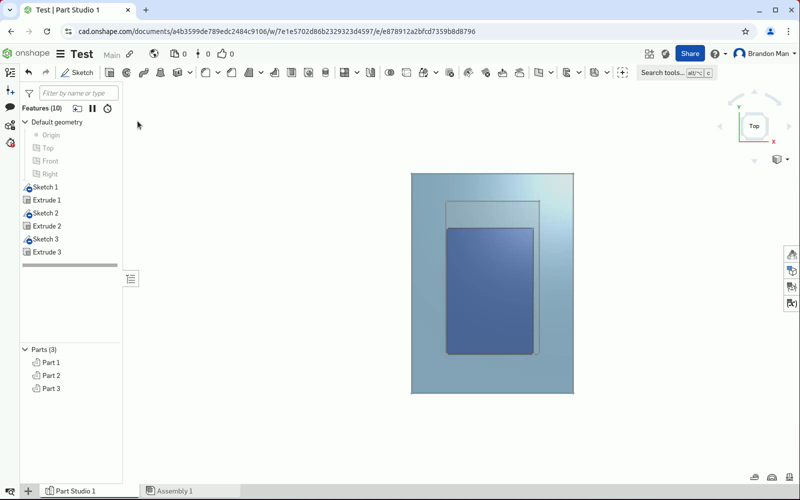
key(shift+7)
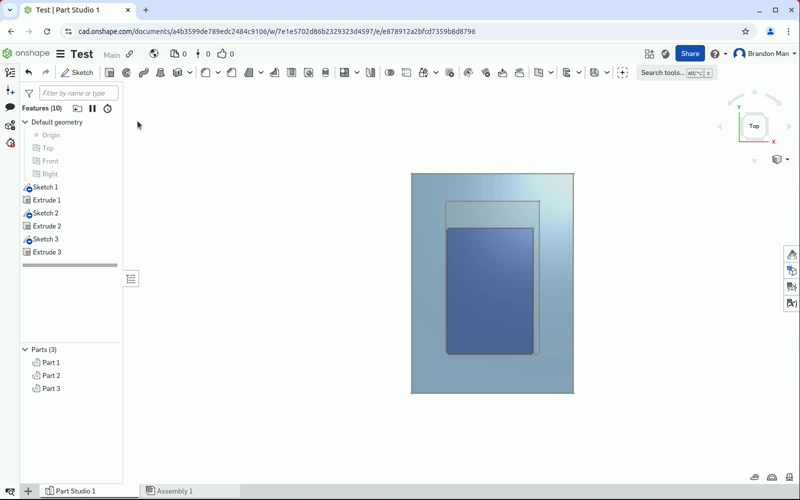
key(up, 3)
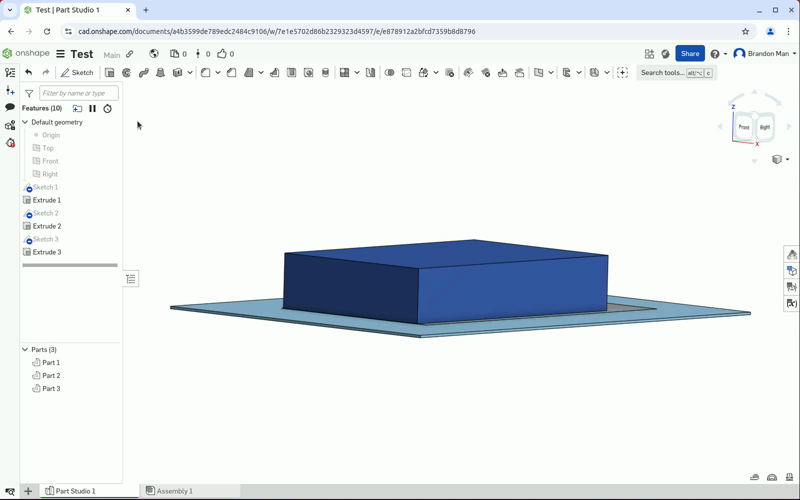
key(left, 3)
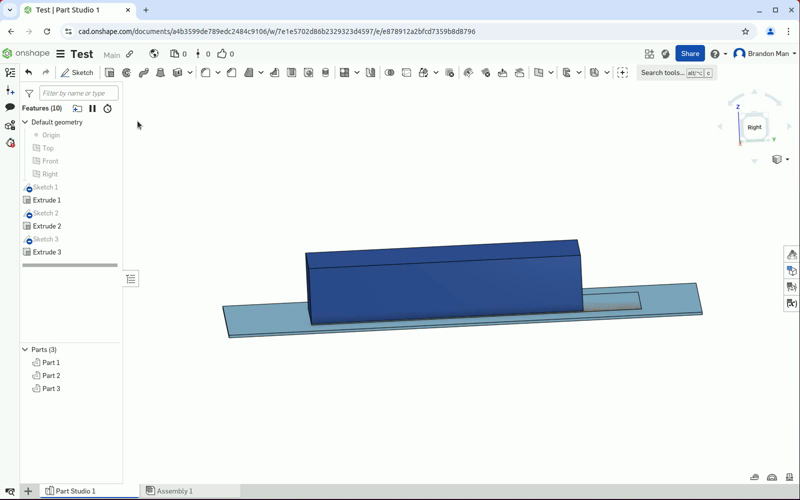
key(right, 3)
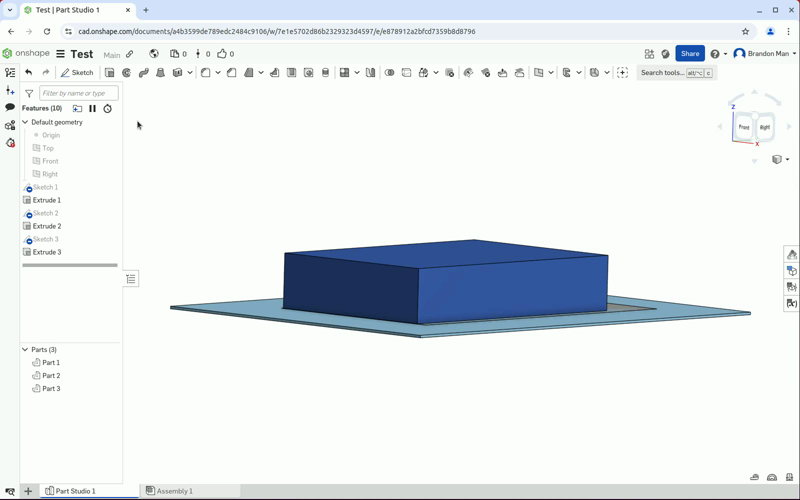
key(down, 3)
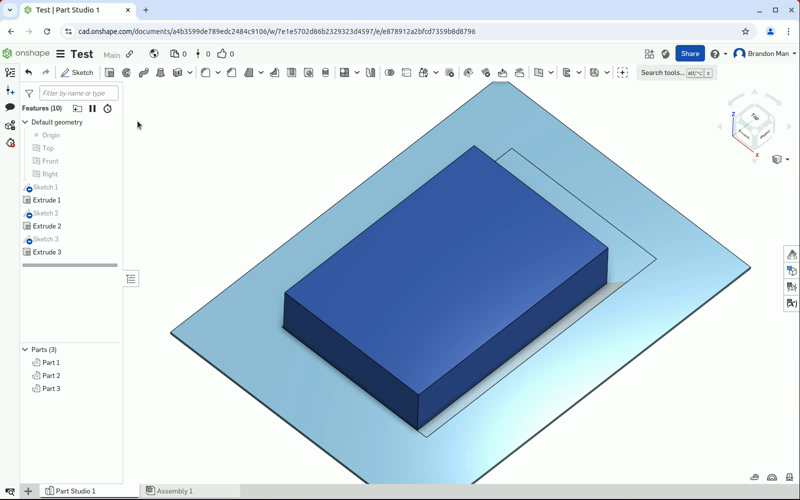
mouse_move(73, 189)
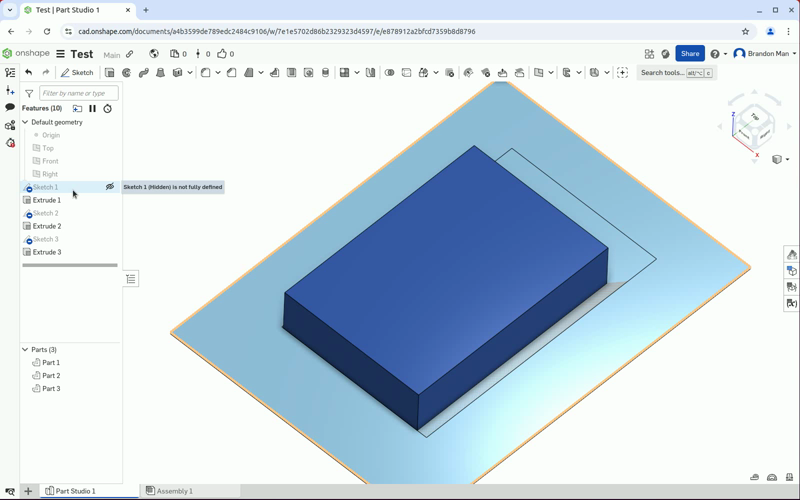
click(73, 189)